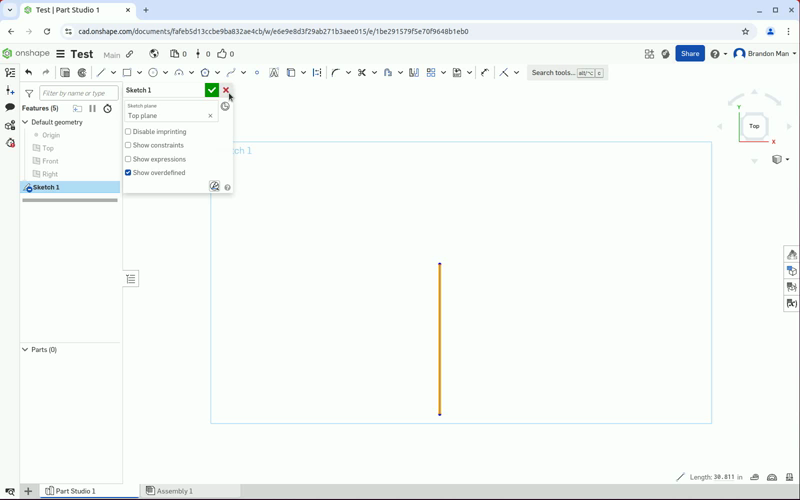
key(shift+h)
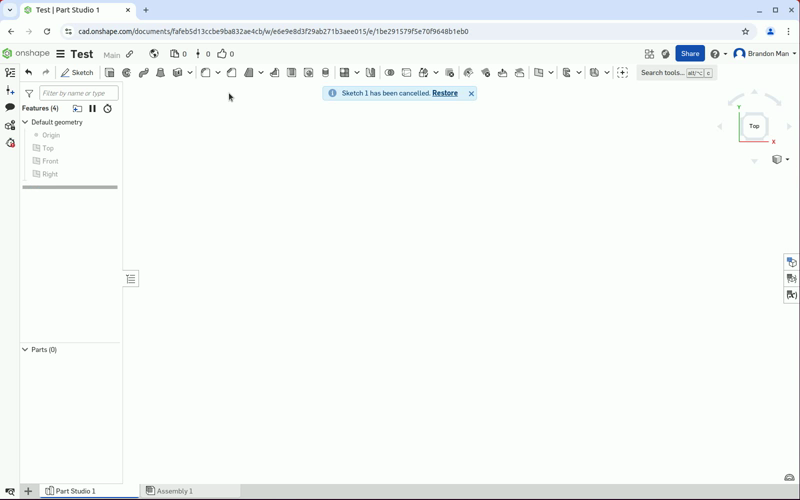
mouse_move(73, 352)
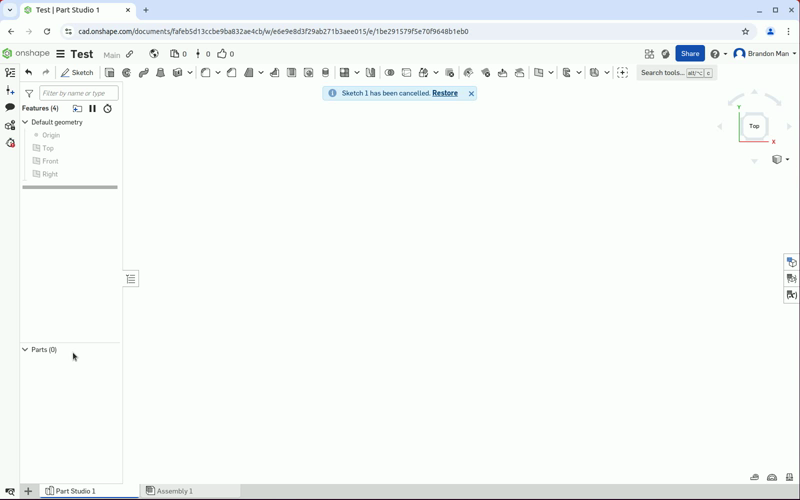
key(y)
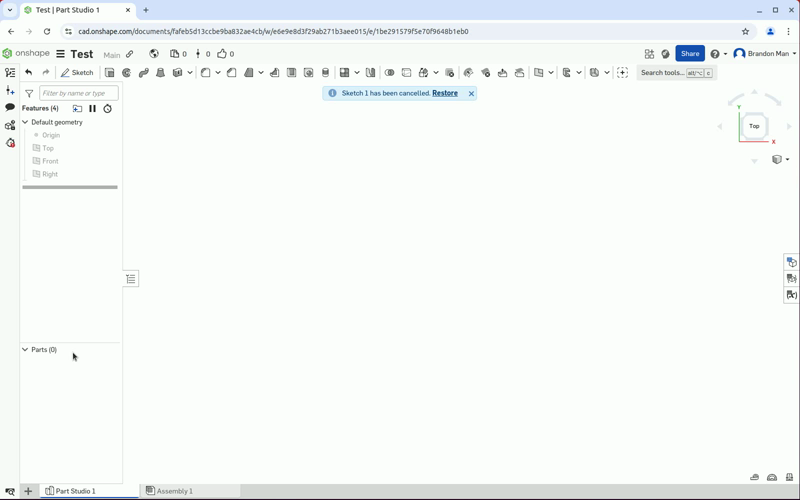
key(shift+p)
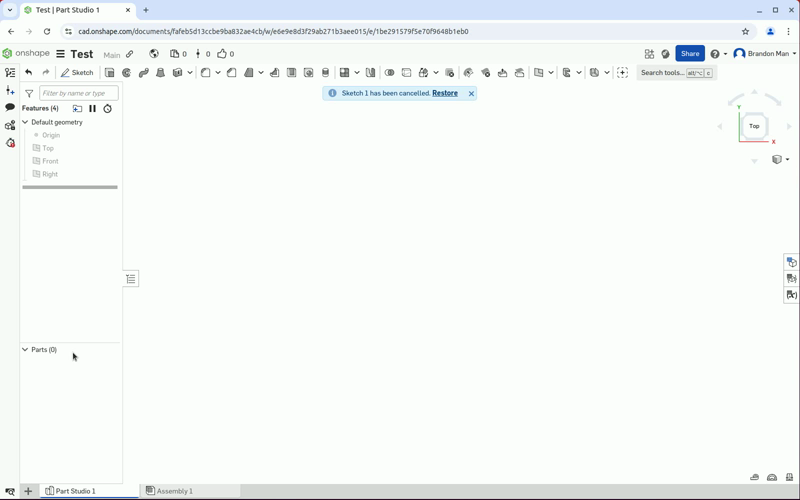
key(space)
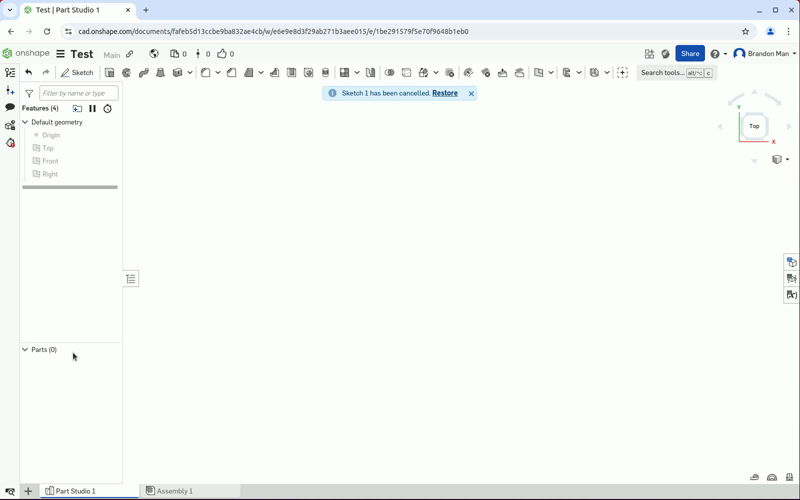
key_down(shift)
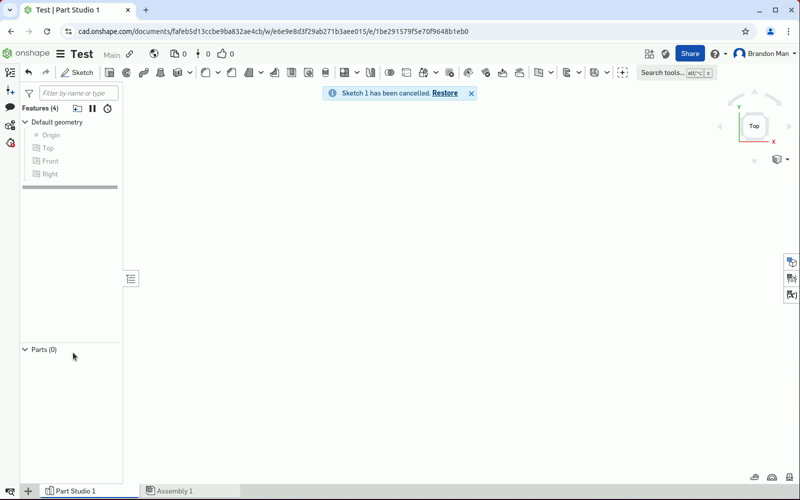
key(up)
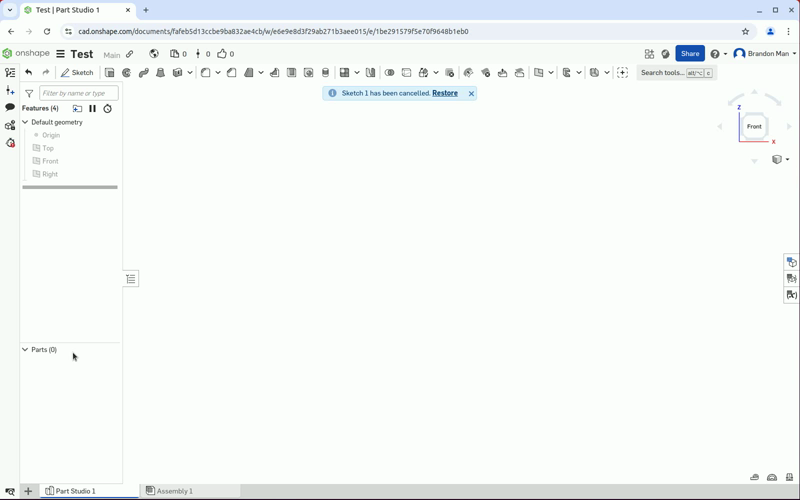
key_up(shift)
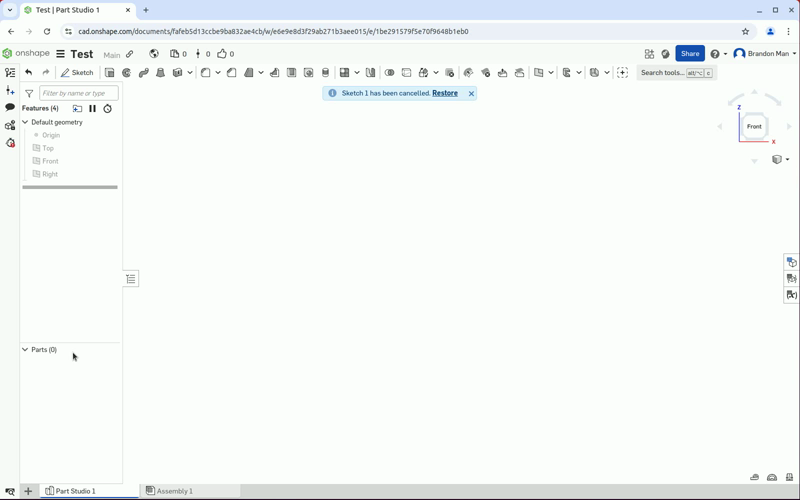
mouse_move(73, 352)
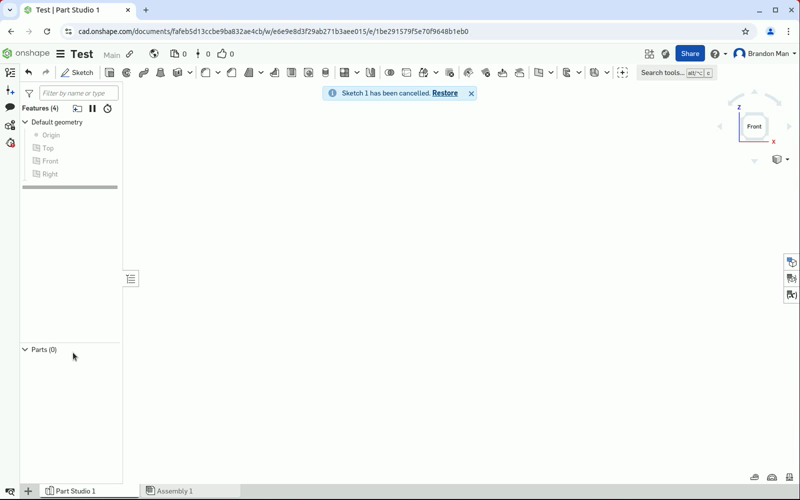
key(shift+y)
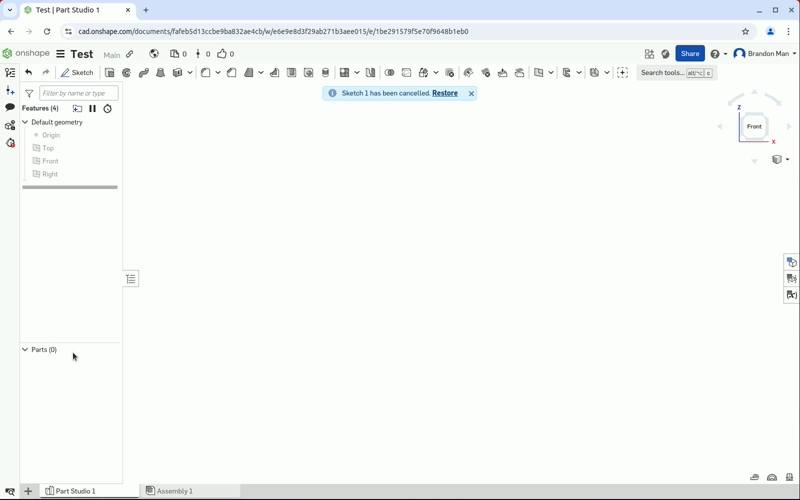
key(shift+s)
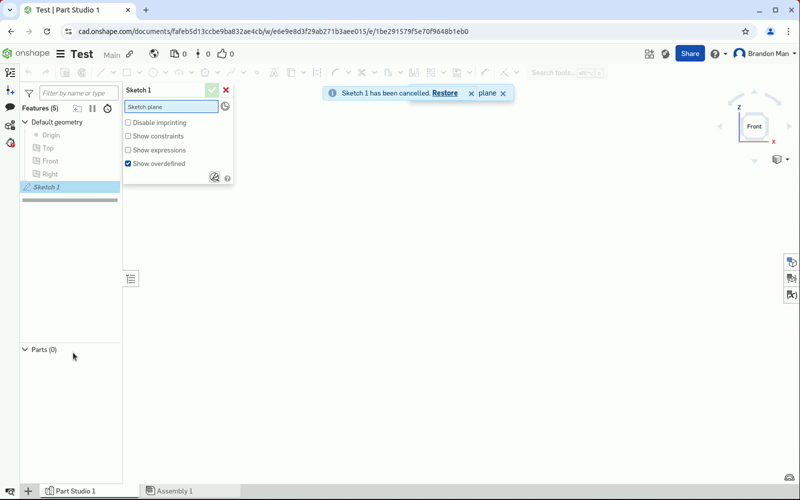
mouse_move(73, 163)
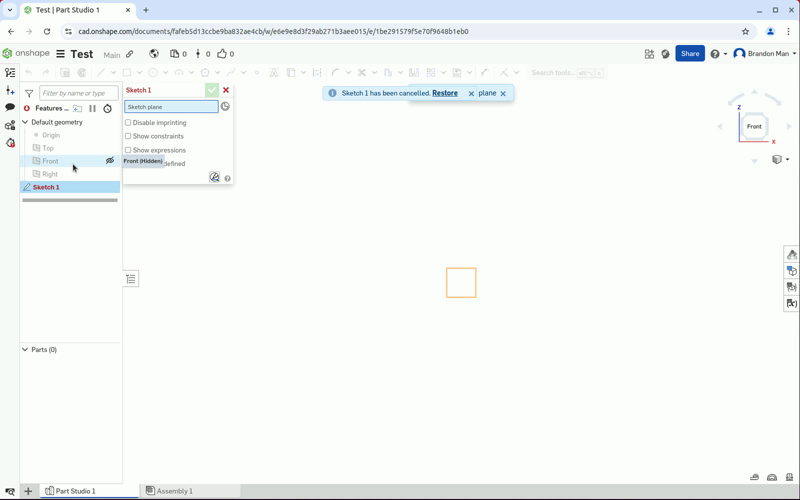
click(73, 163)
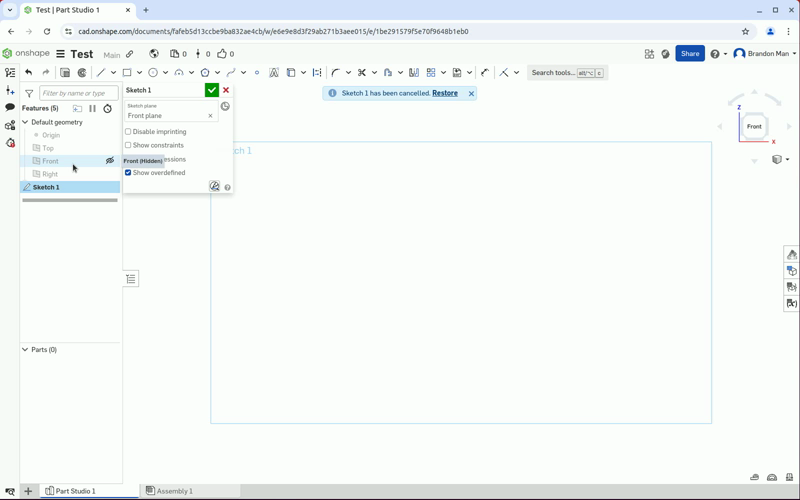
mouse_move(73, 352)
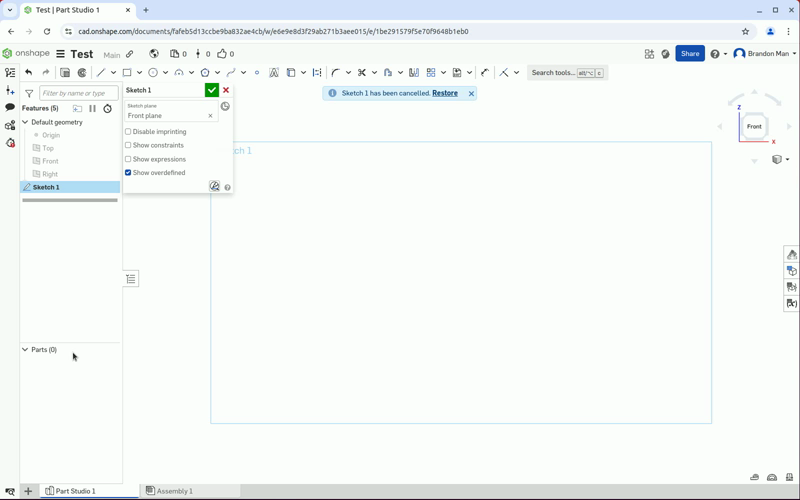
key(y)
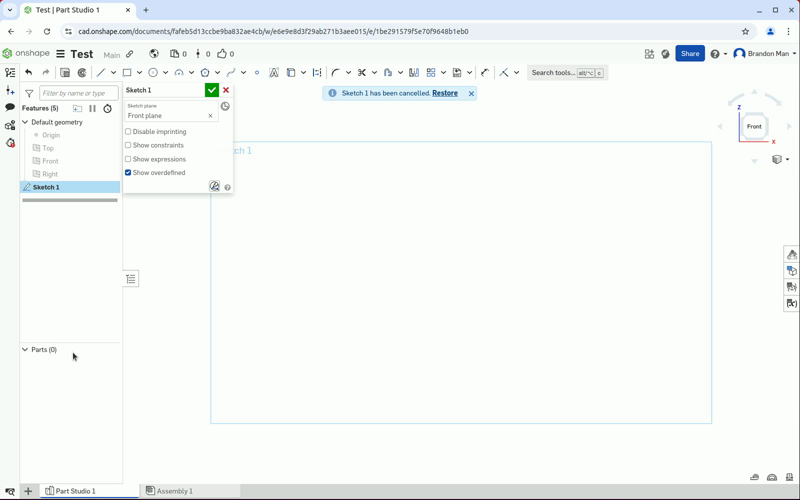
key(l)
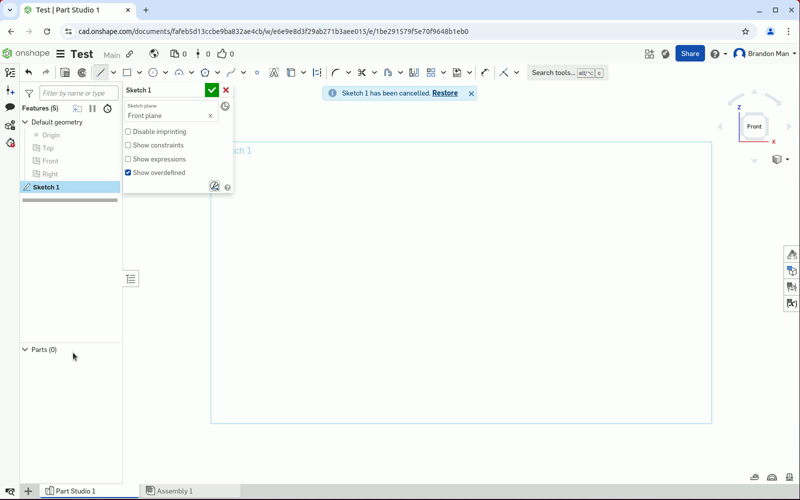
key_down(shift)
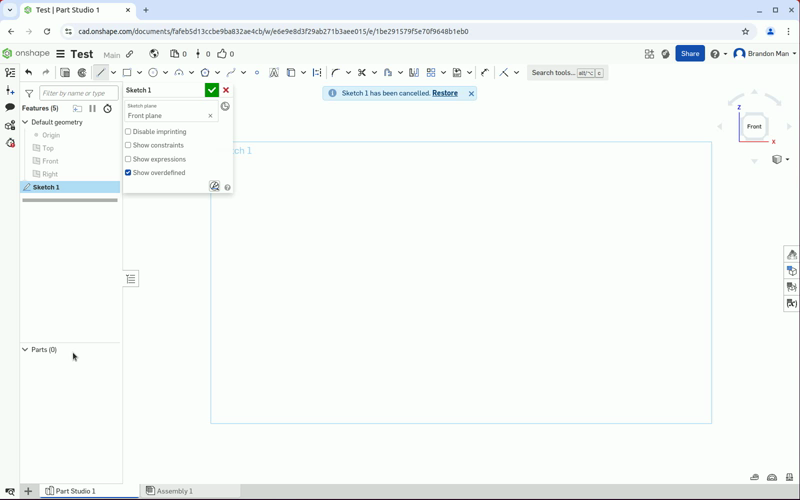
mouse_move(348, 321)
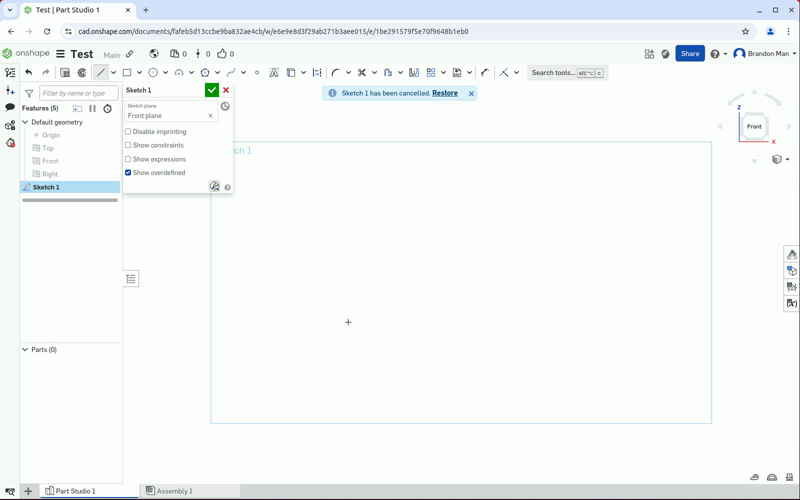
click(348, 321)
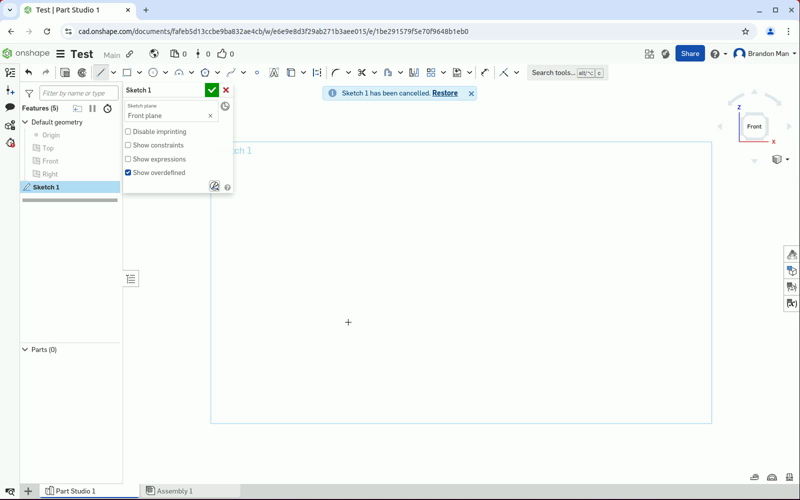
key_up(shift)
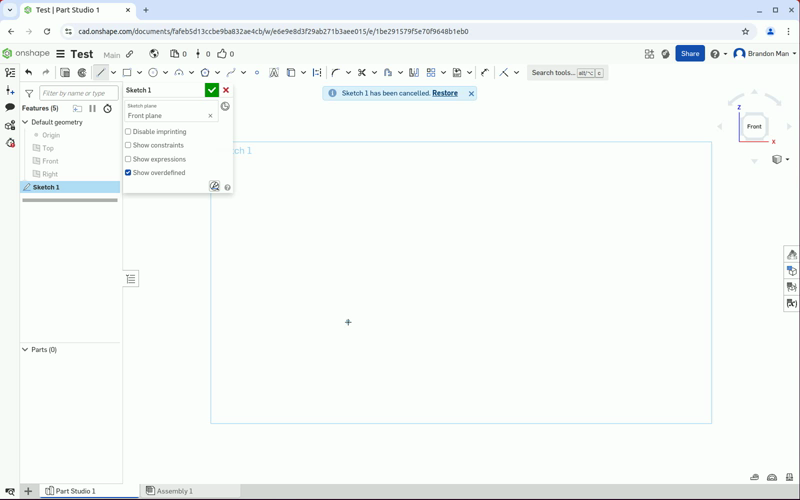
key_down(shift)
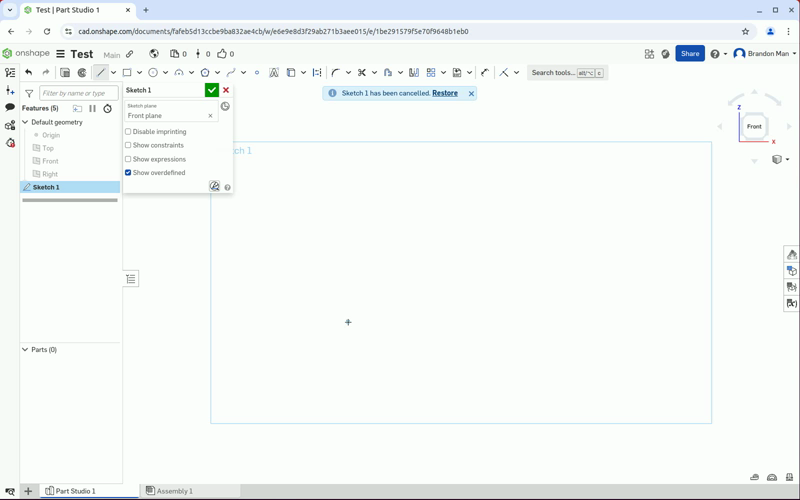
mouse_move(421, 321)
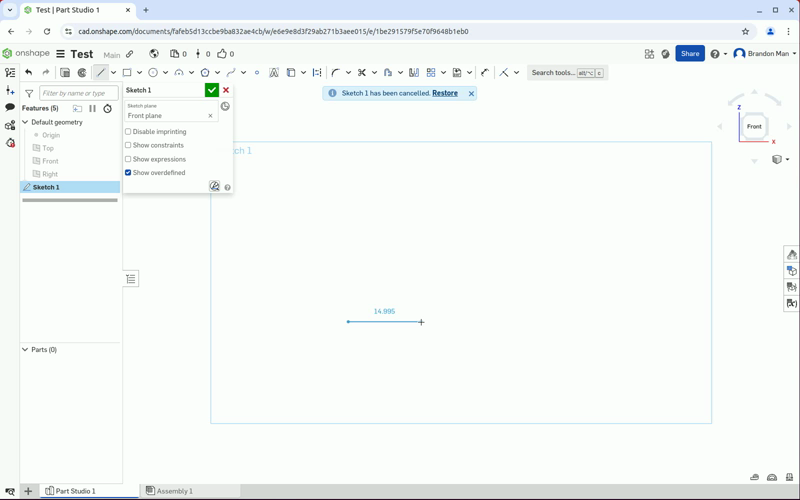
click(421, 321)
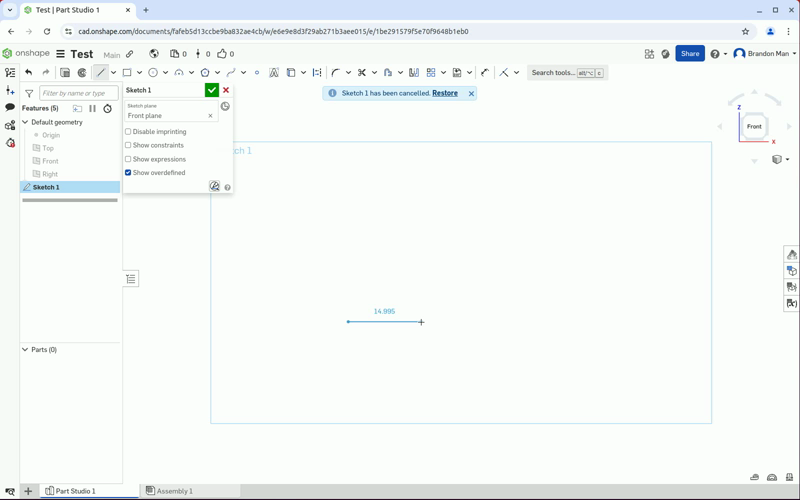
key_up(shift)
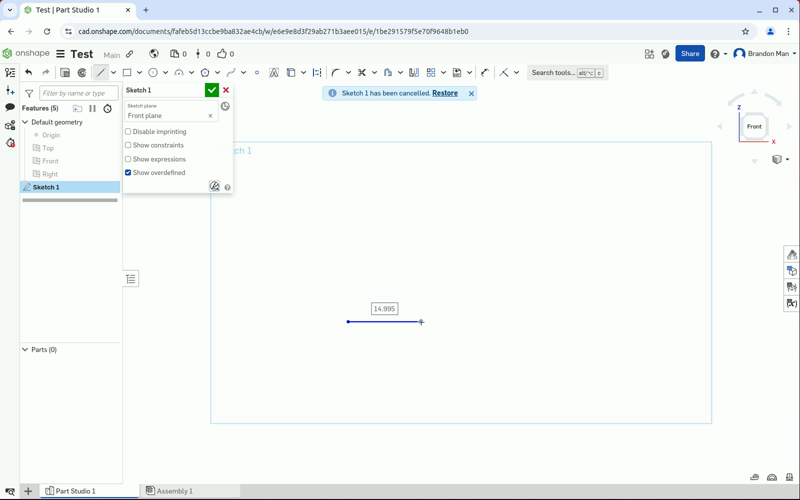
key_down(shift)
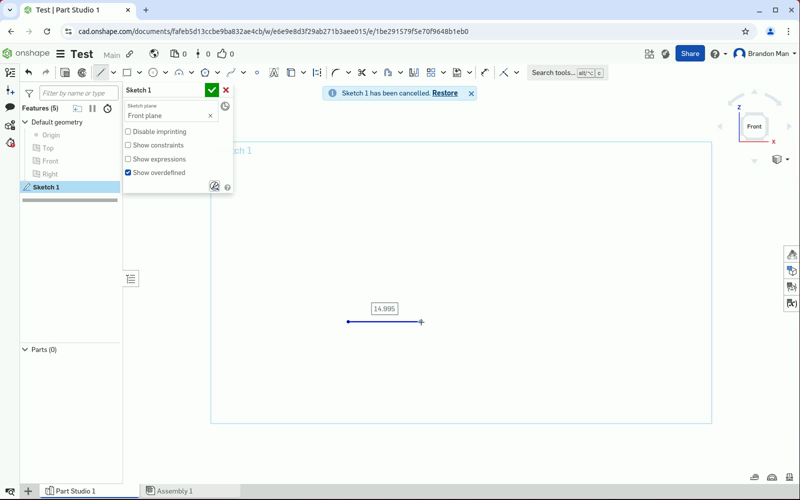
mouse_move(399, 220)
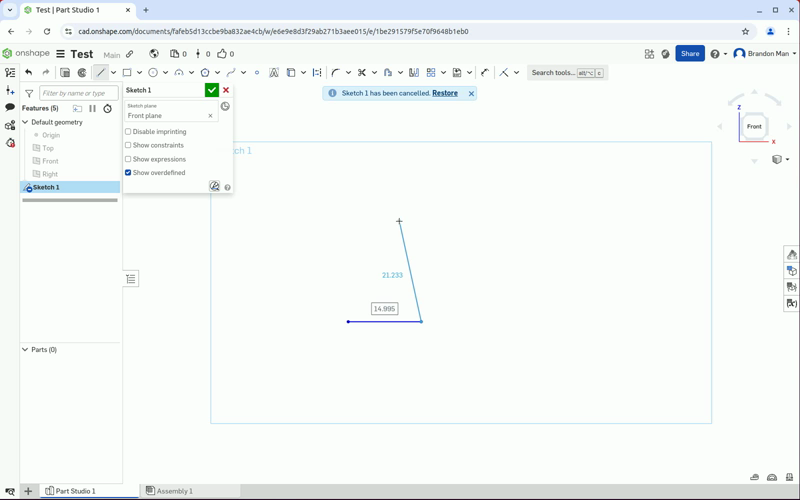
click(399, 220)
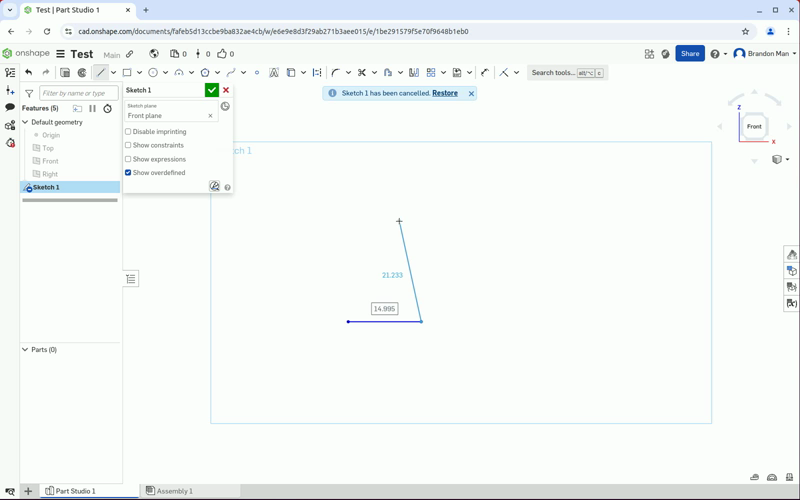
key_up(shift)
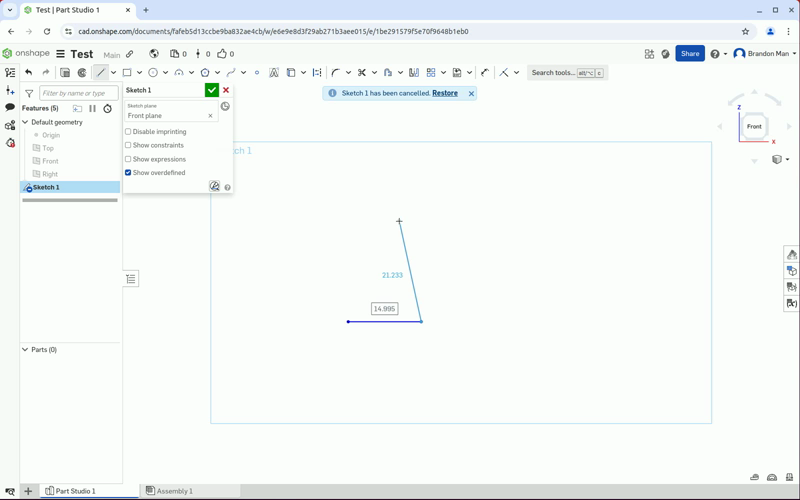
key_down(shift)
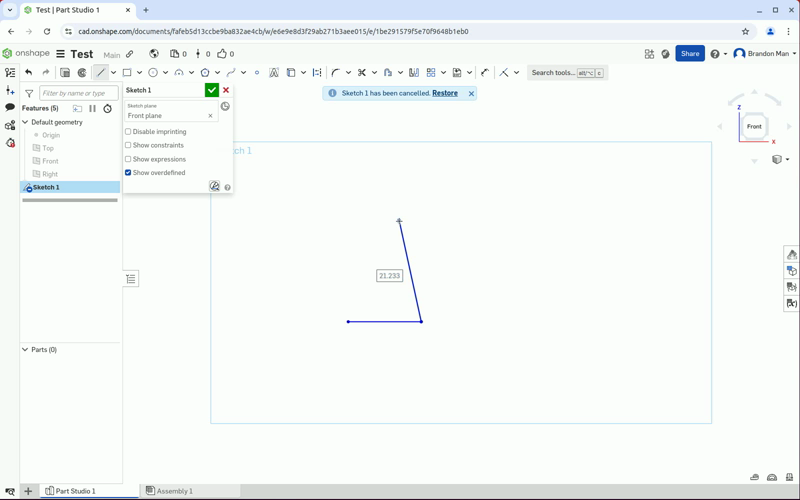
mouse_move(429, 220)
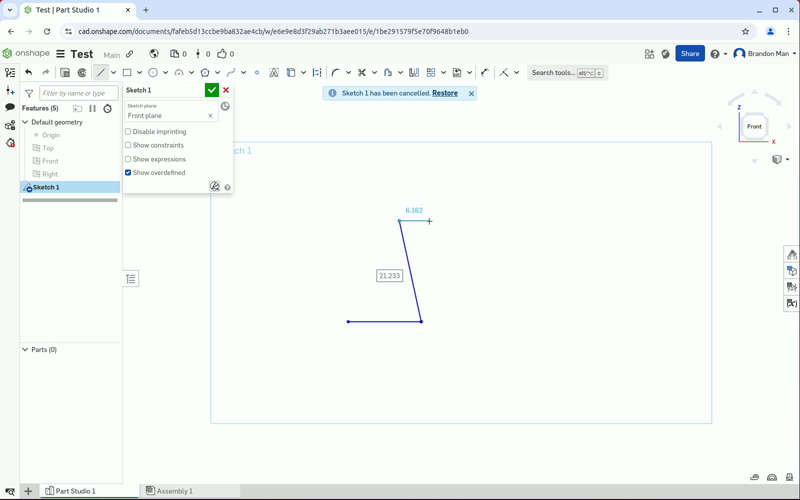
mouse_move(348, 220)
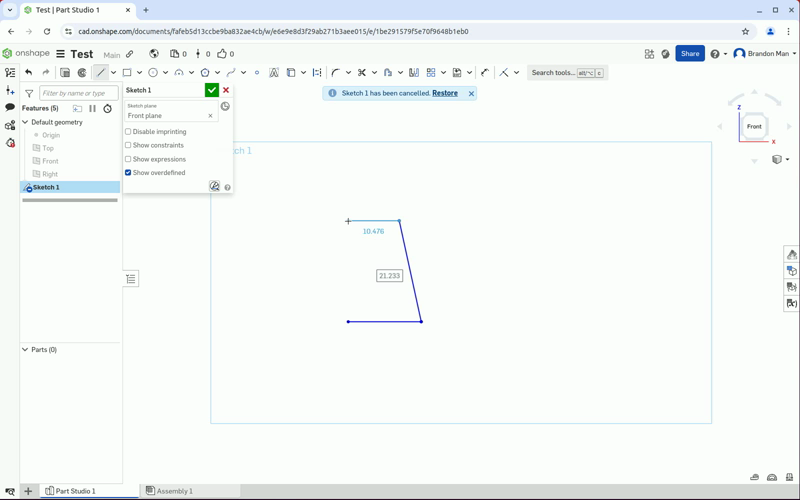
click(348, 220)
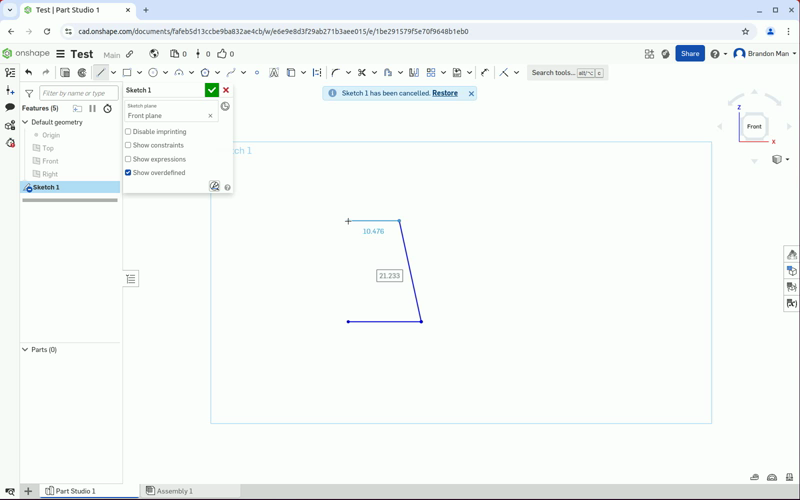
key_up(shift)
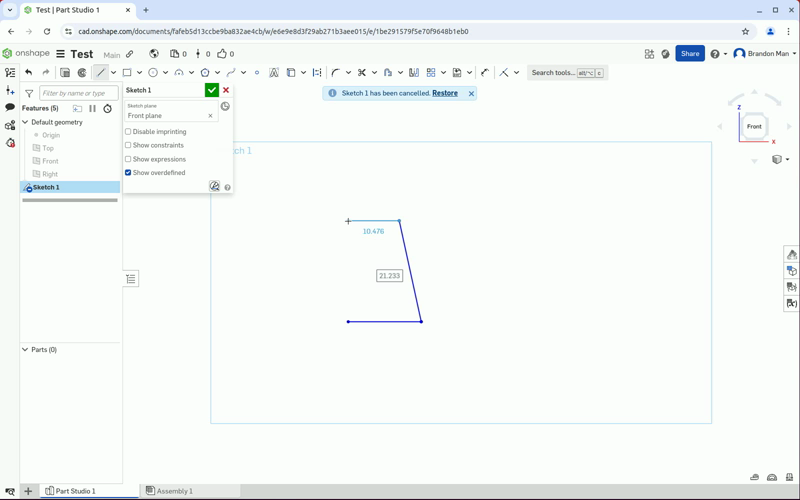
key_down(shift)
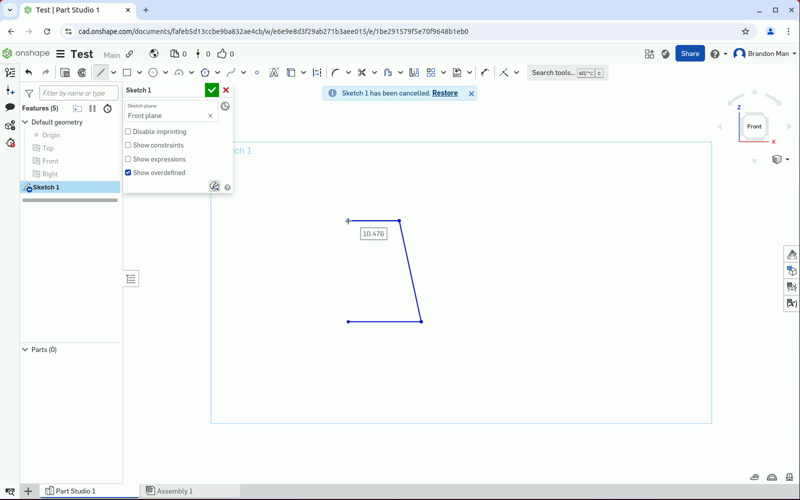
mouse_move(348, 321)
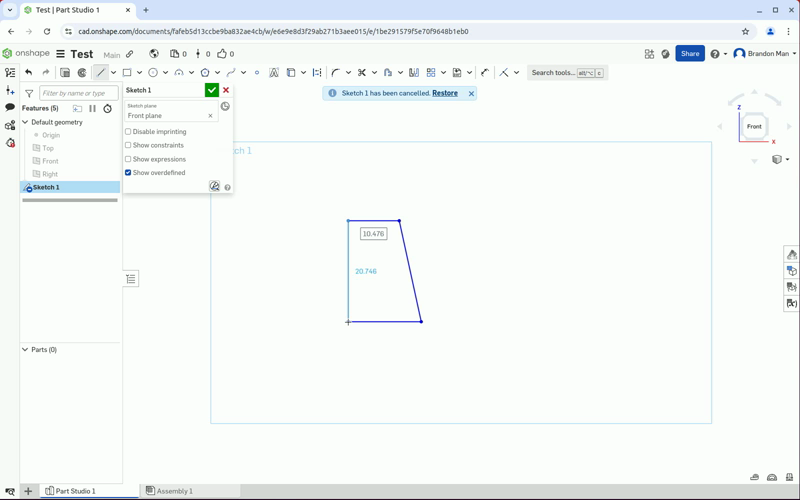
key_up(shift)
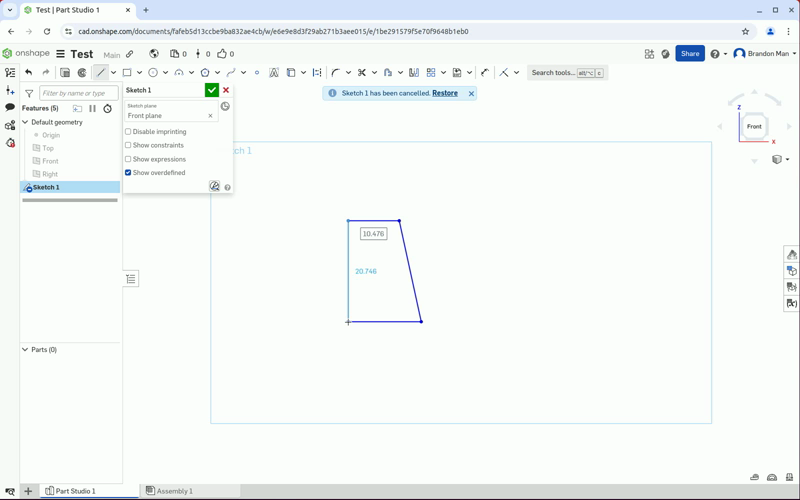
click(348, 321)
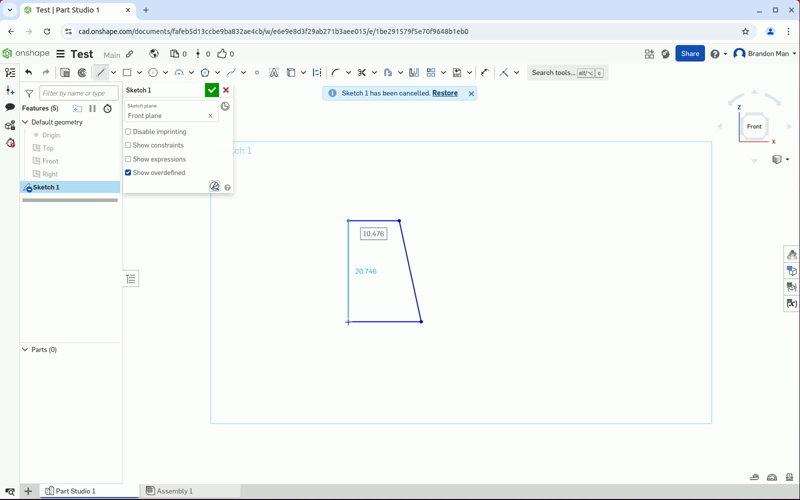
key(esc)
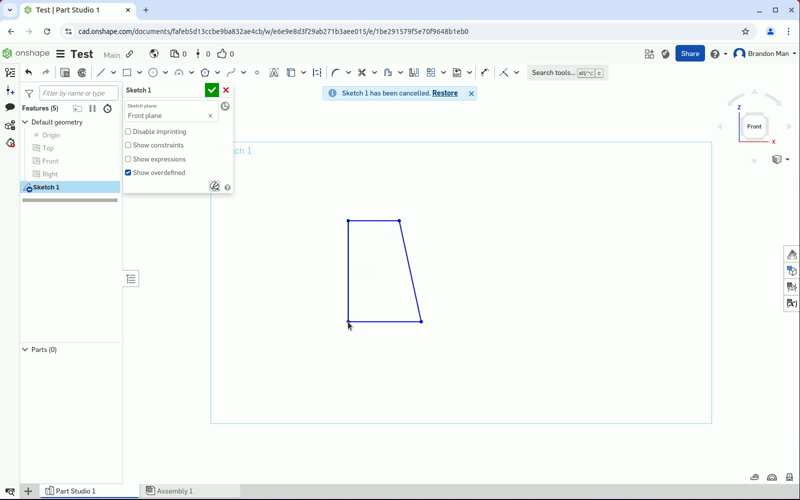
mouse_move(360, 295)
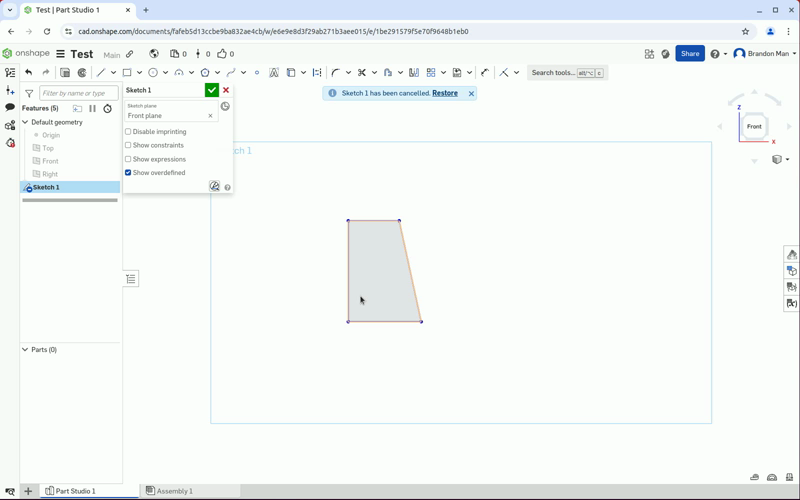
click(360, 295)
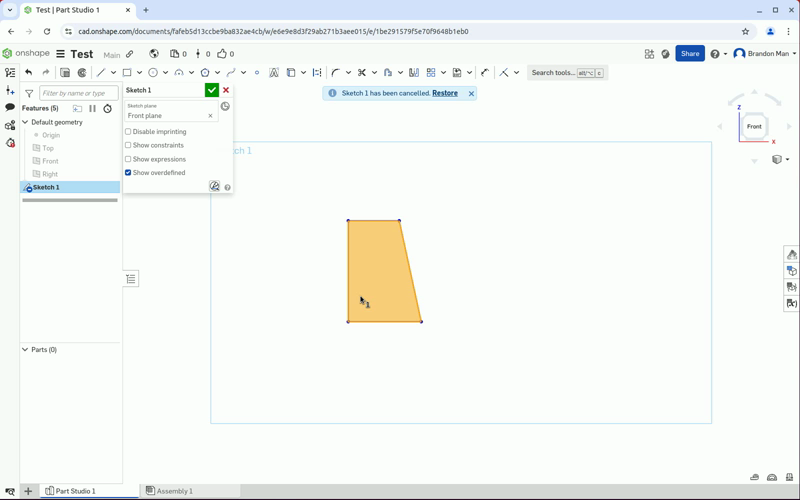
mouse_move(73, 352)
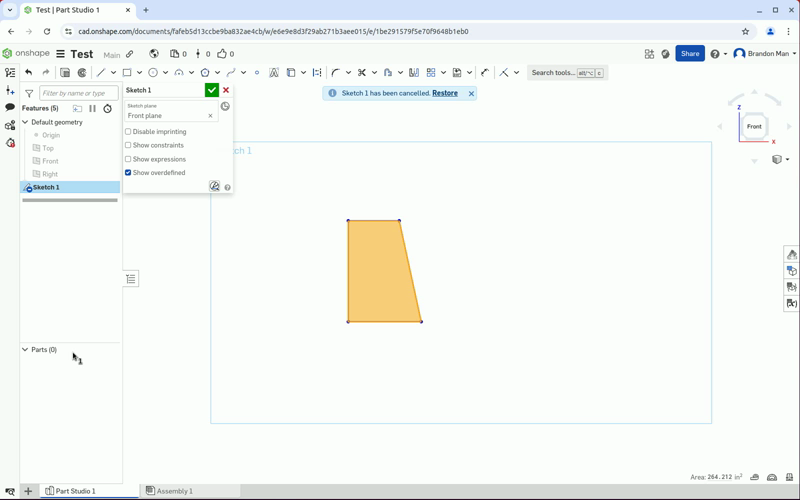
key(shift+y)
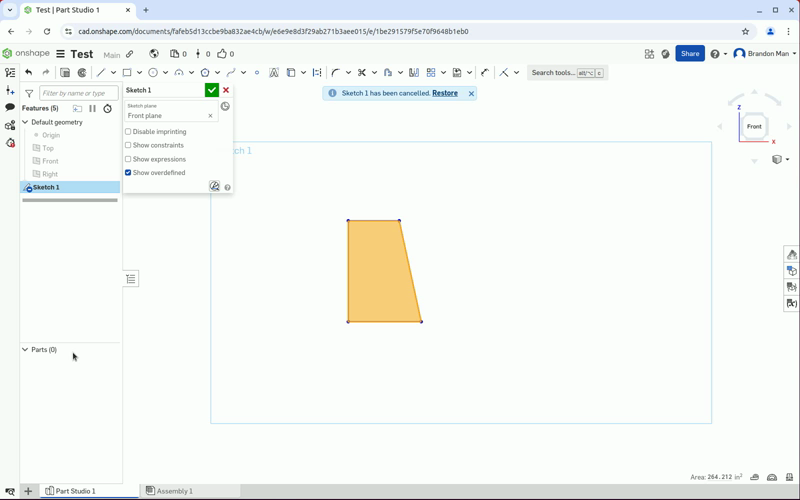
key(shift+e)
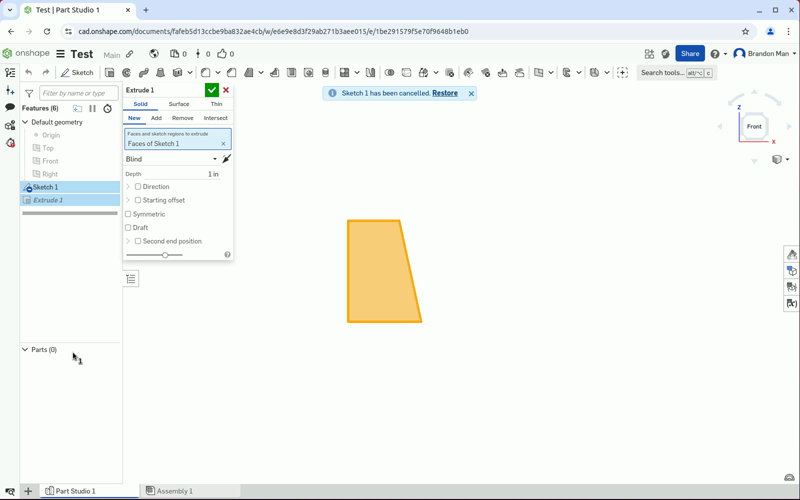
mouse_move(143, 106)
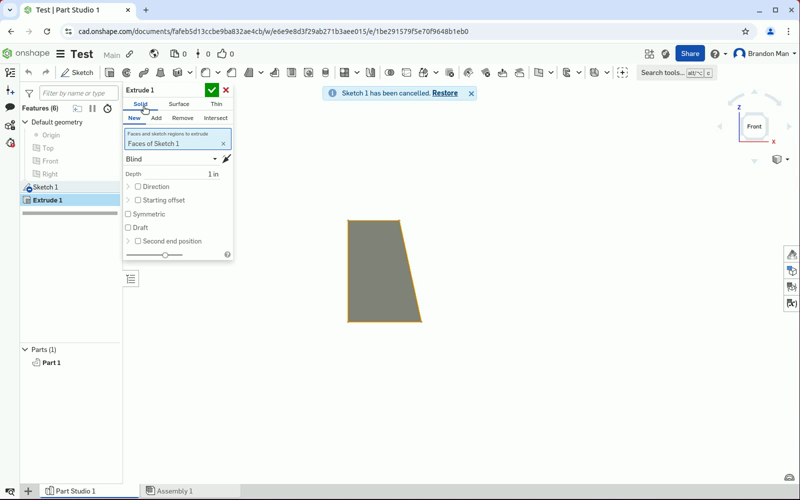
click(143, 106)
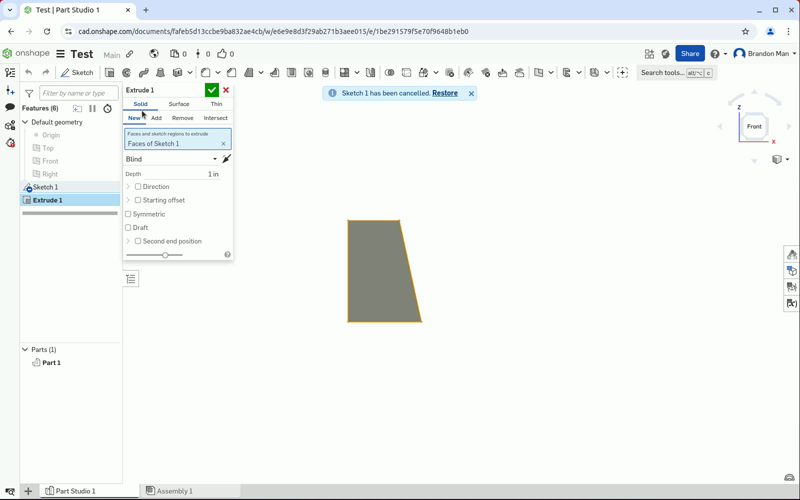
mouse_move(137, 120)
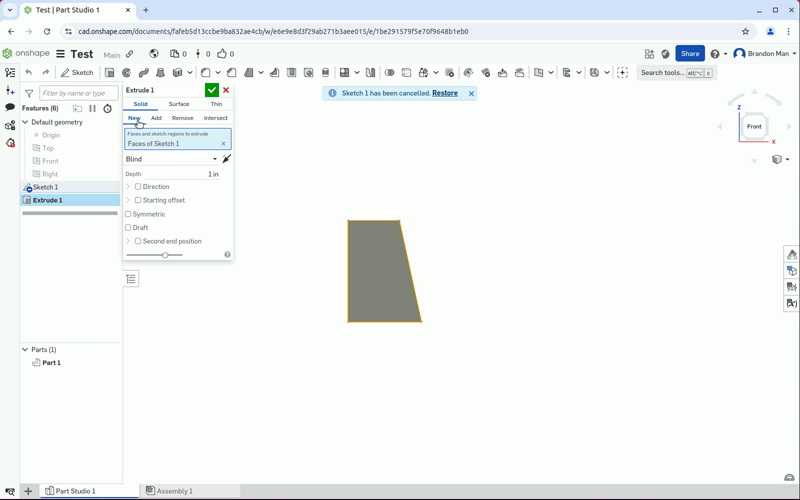
click(137, 120)
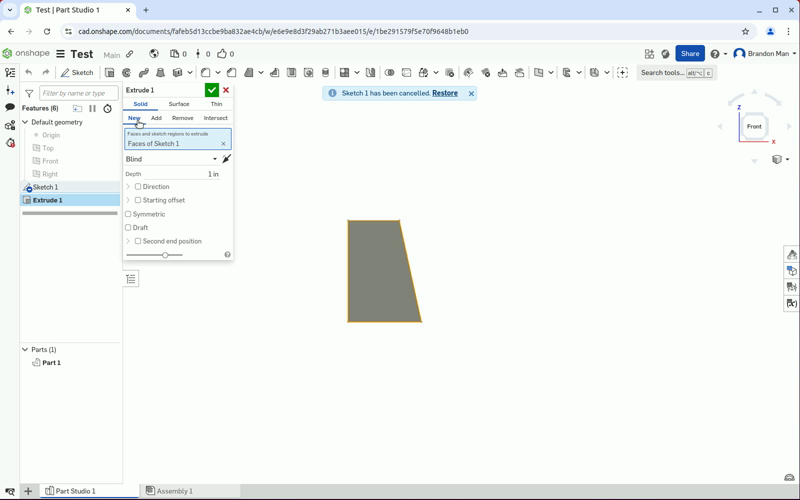
key(tab, 4)
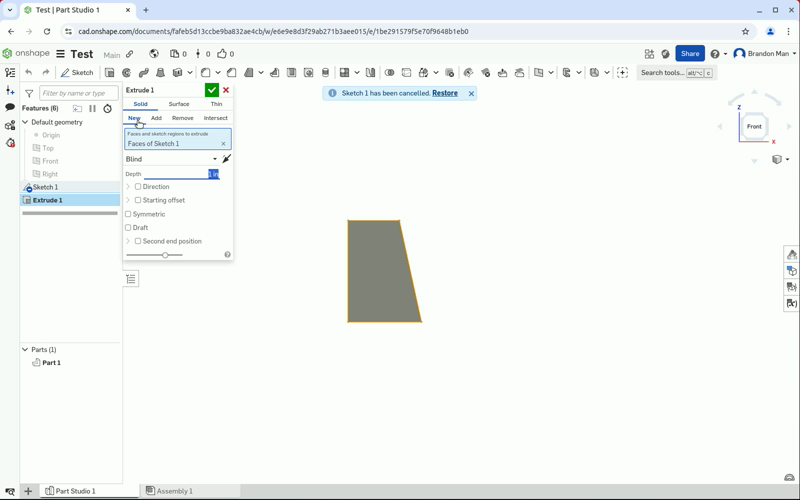
text(11.313)
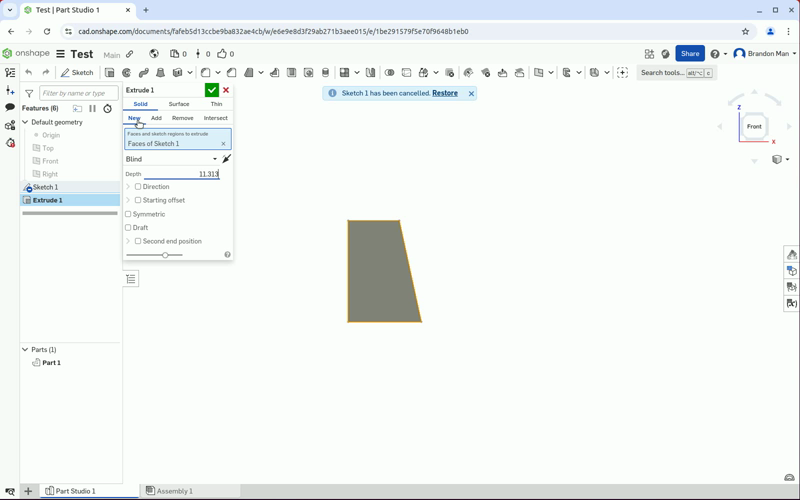
key(enter)
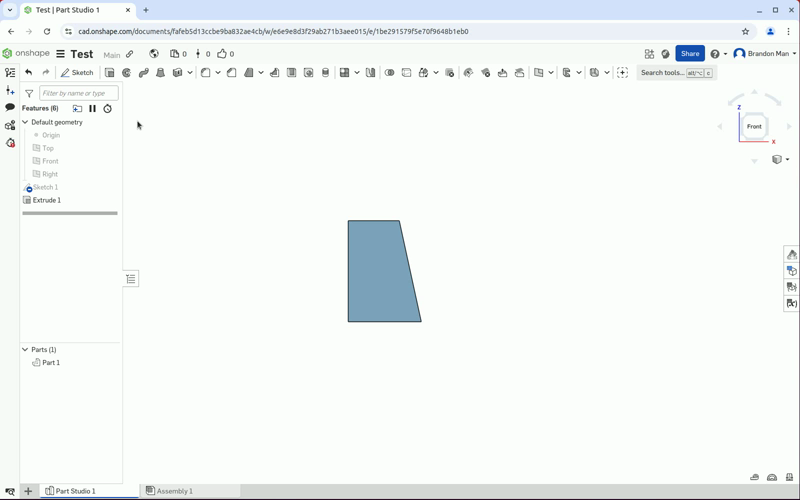
key(shift+h)
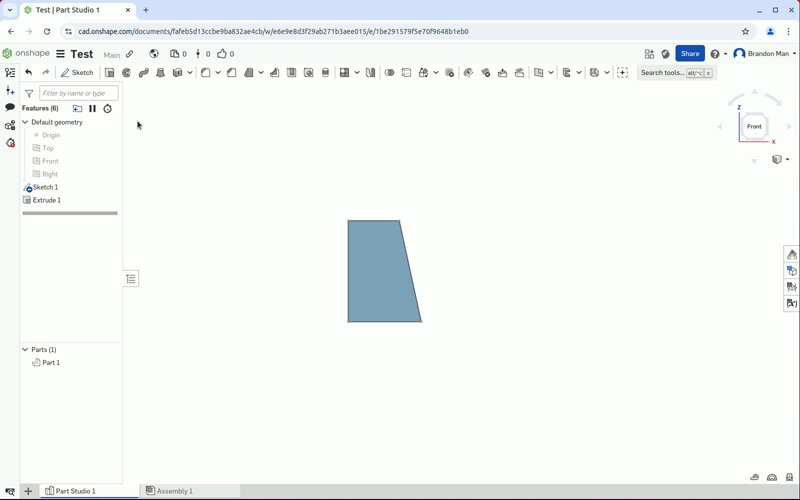
key(shift+h)
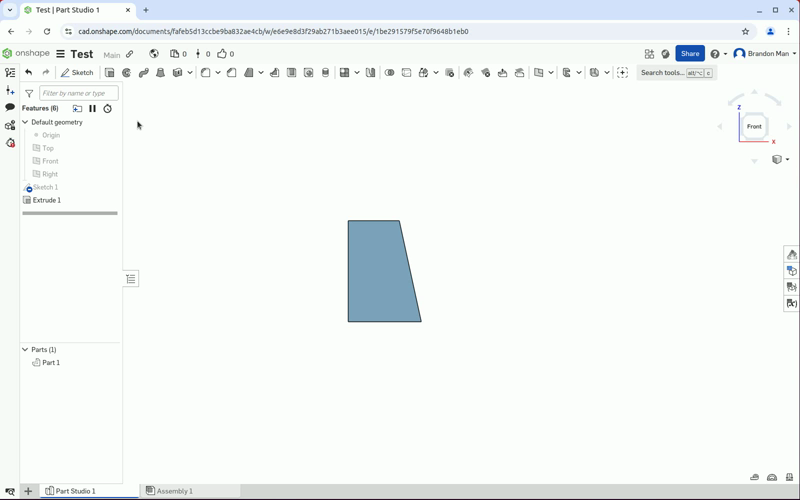
mouse_move(73, 189)
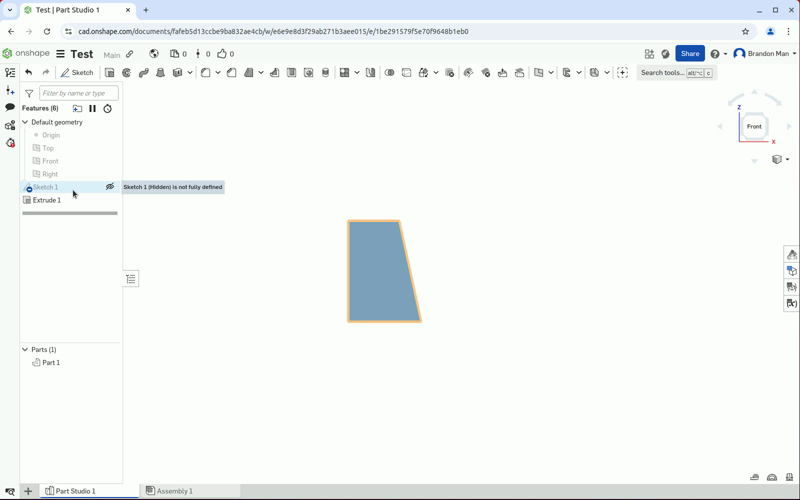
click(73, 189)
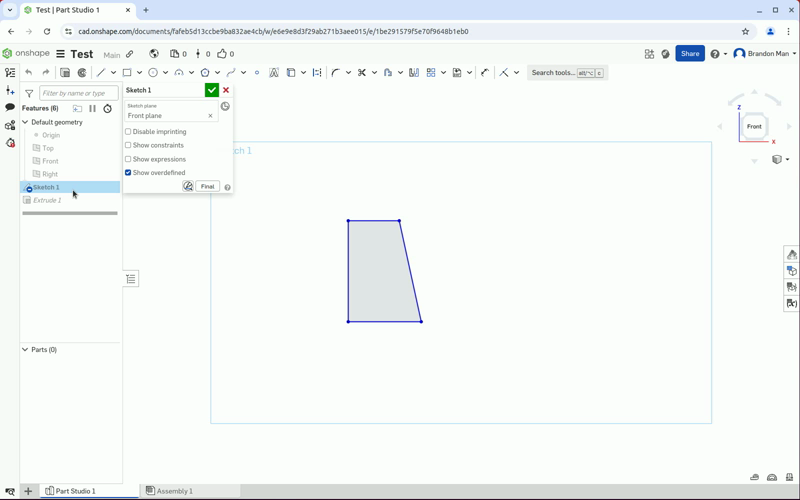
mouse_move(229, 92)
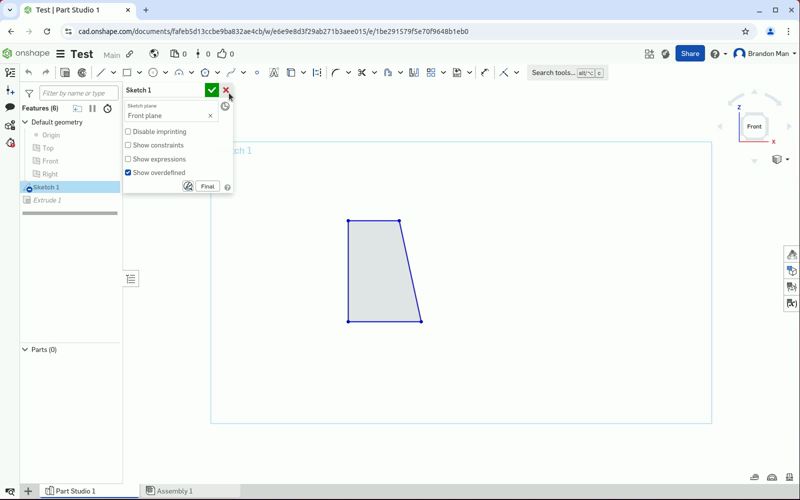
click(229, 92)
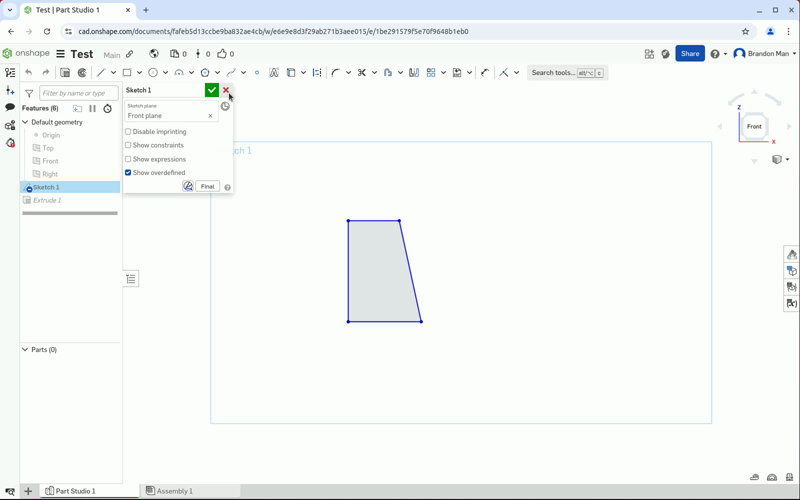
key(shift+s)
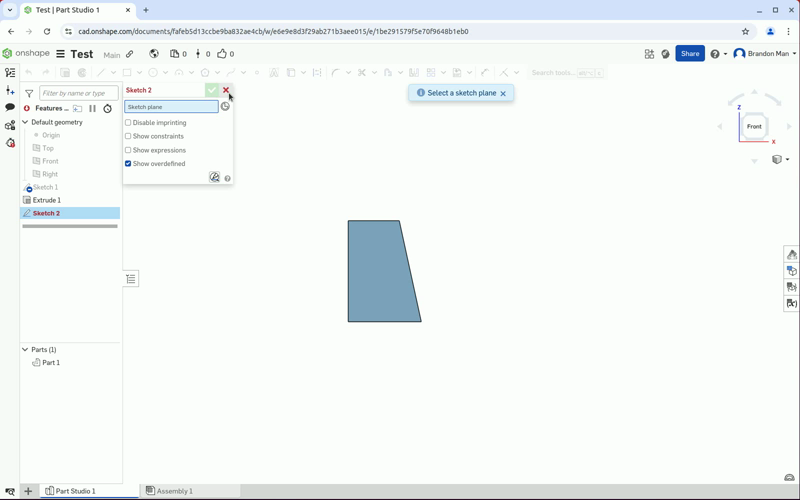
mouse_move(73, 163)
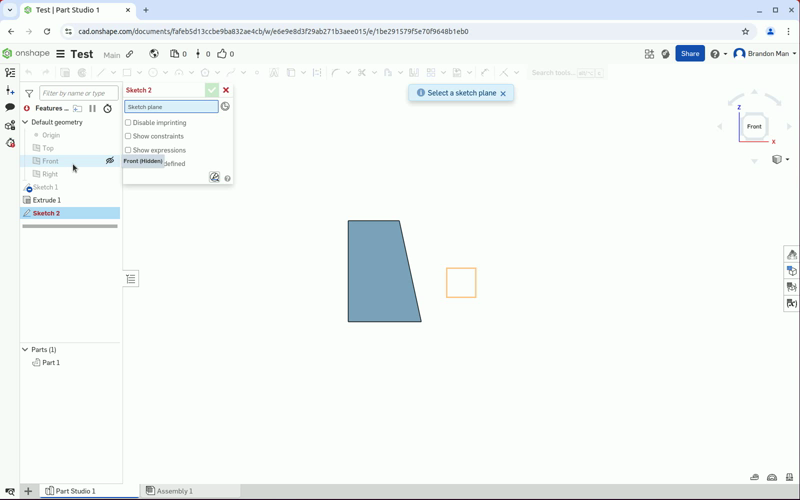
click(73, 163)
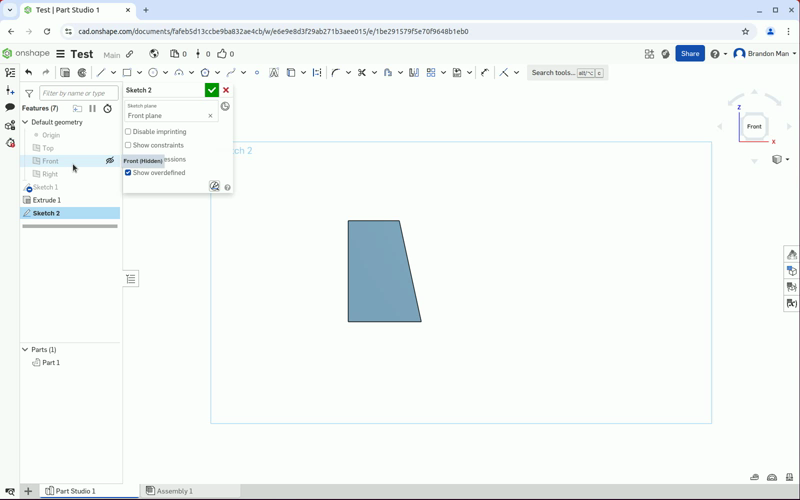
mouse_move(73, 352)
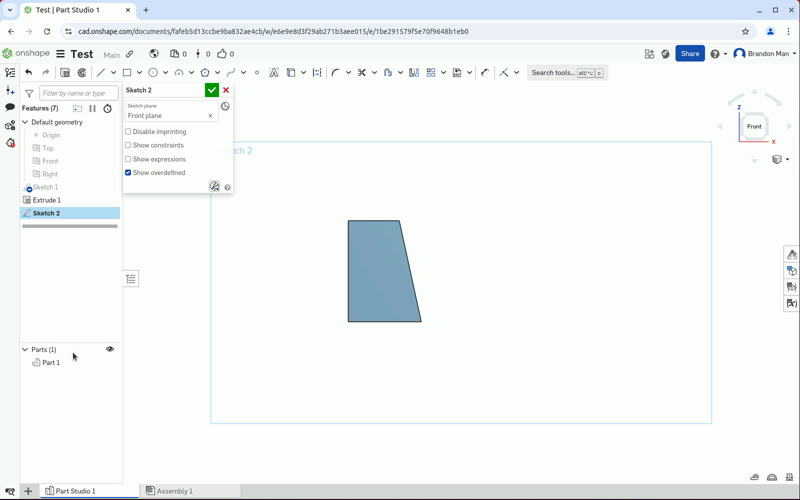
key(y)
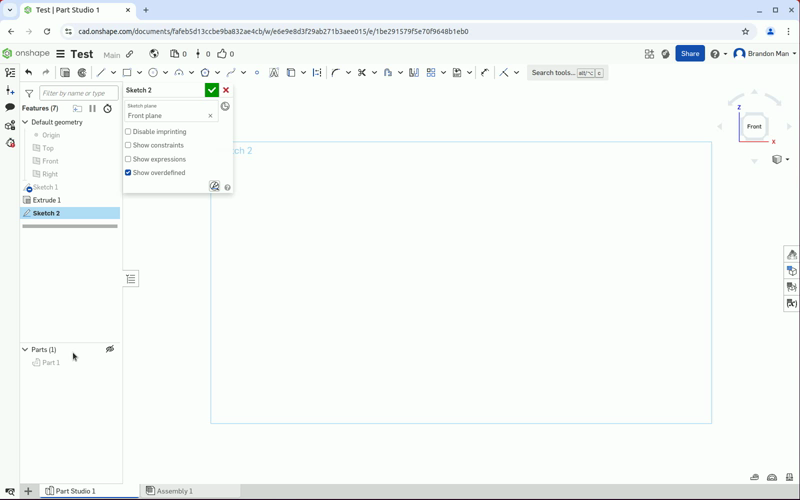
key(l)
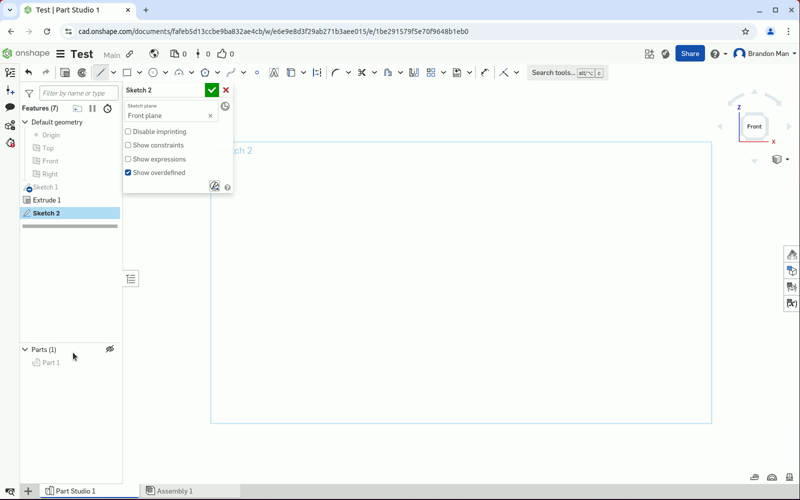
key_down(shift)
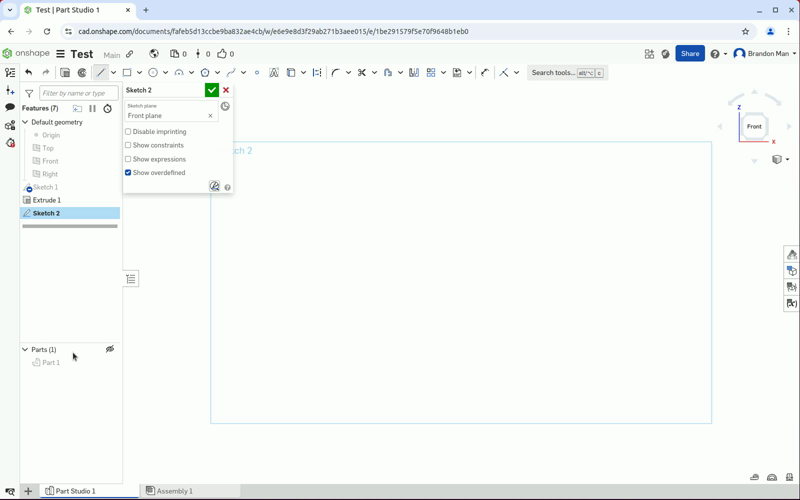
mouse_move(486, 321)
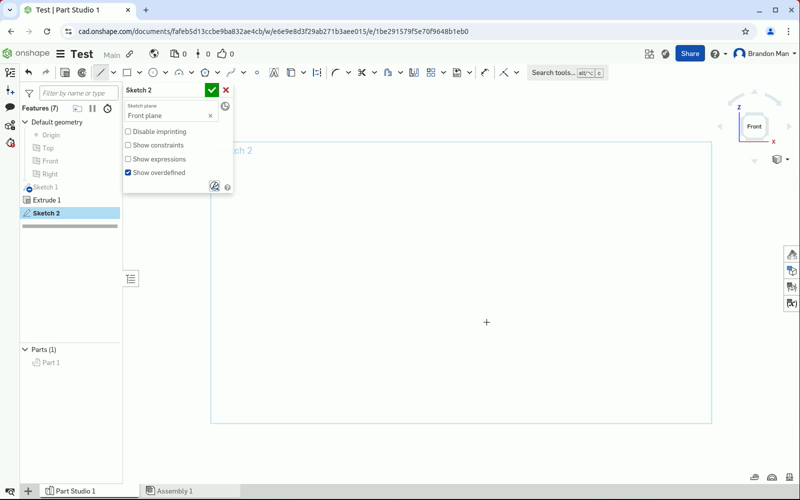
click(486, 321)
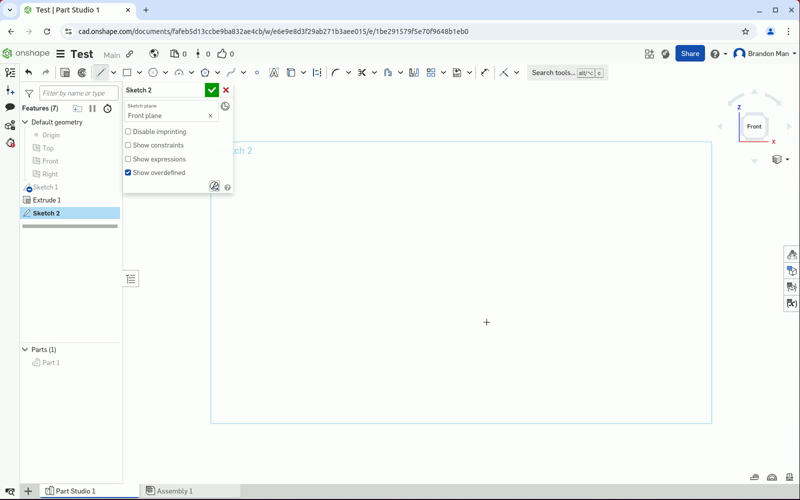
key_up(shift)
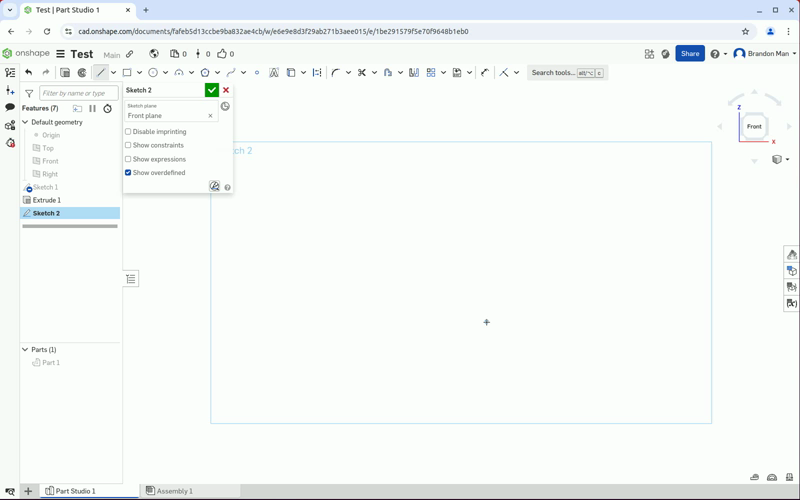
key_down(shift)
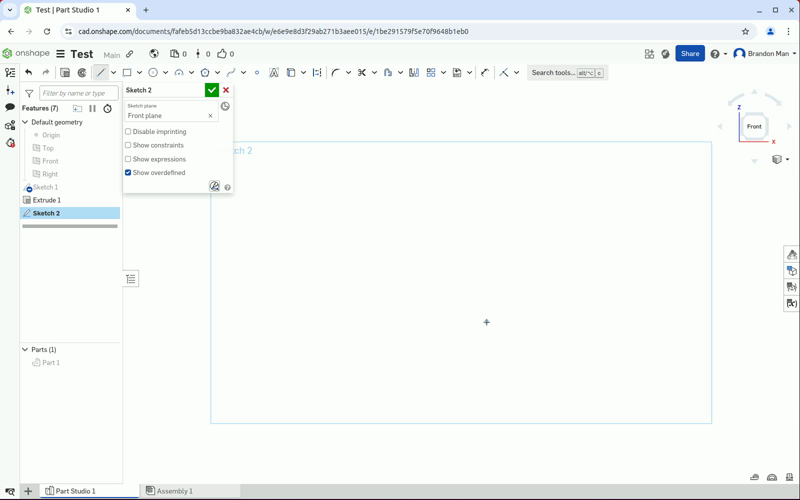
mouse_move(559, 321)
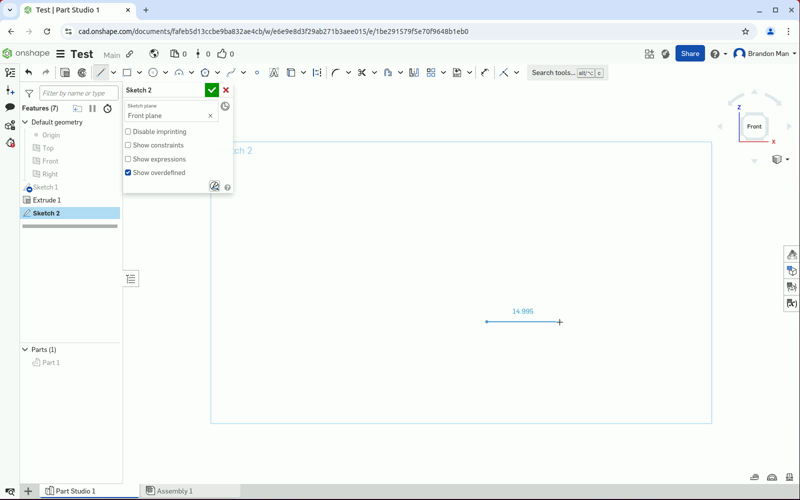
click(559, 321)
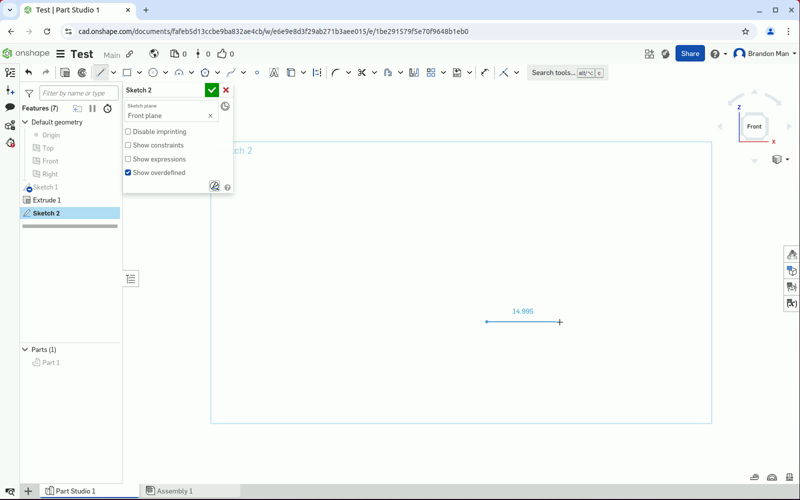
key_up(shift)
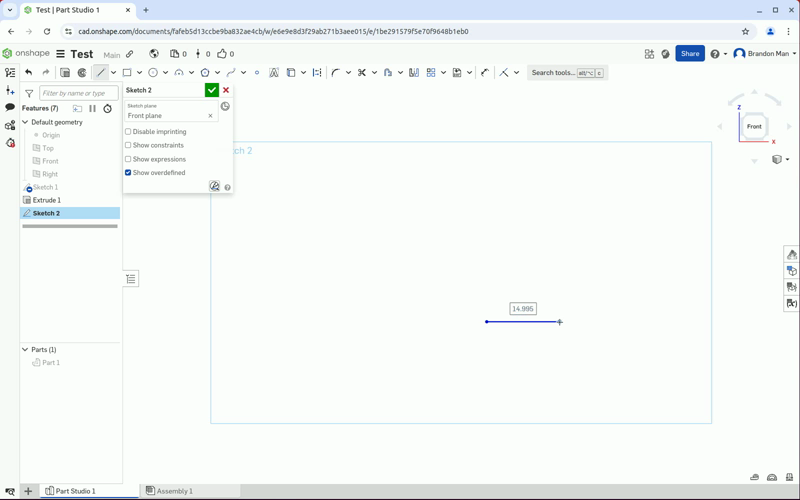
key_down(shift)
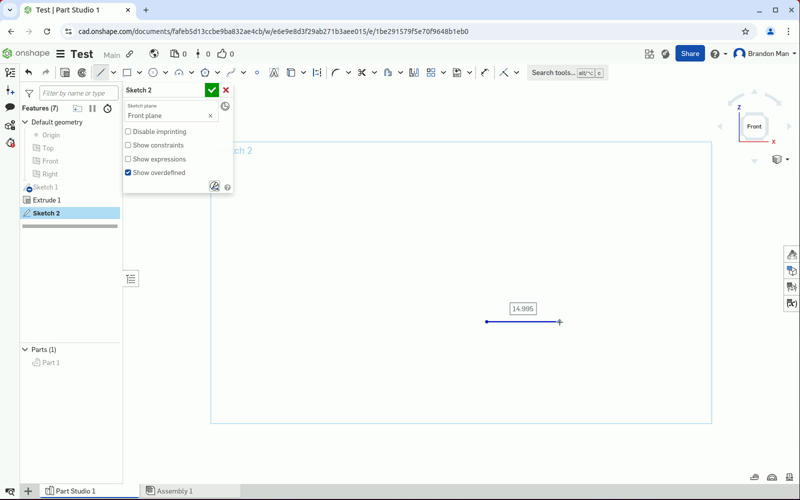
mouse_move(559, 220)
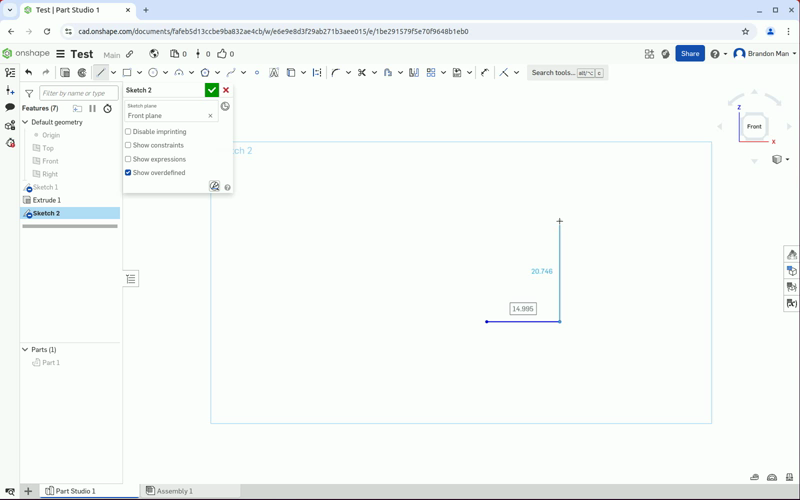
click(559, 220)
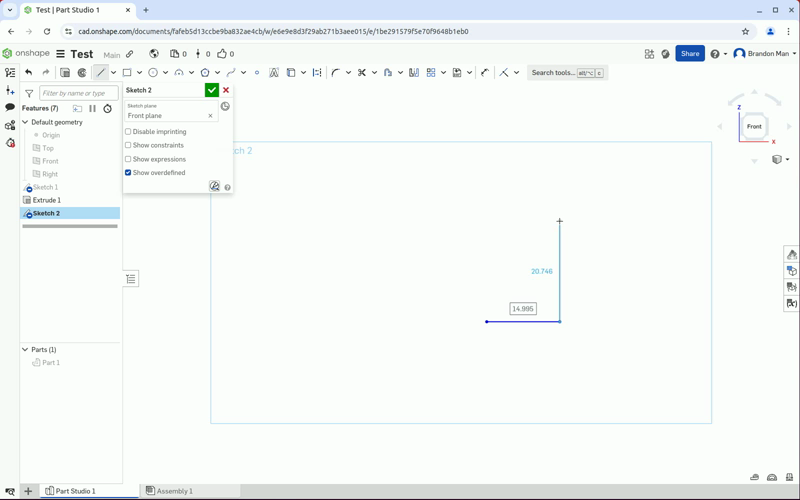
key_up(shift)
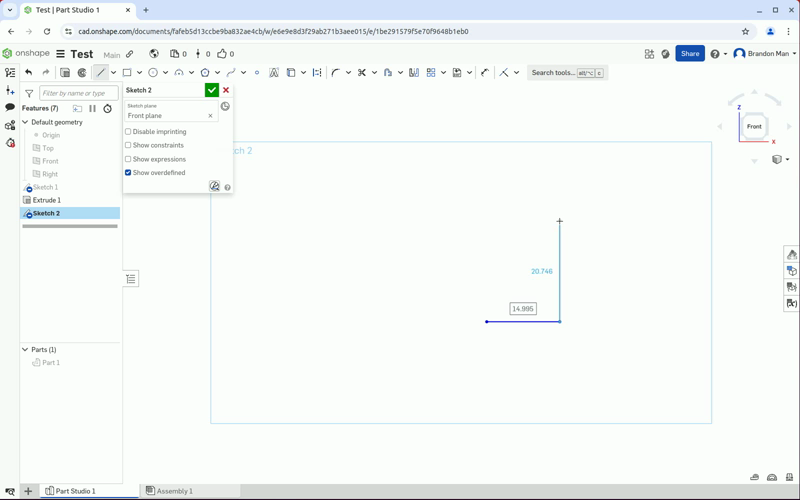
key_down(shift)
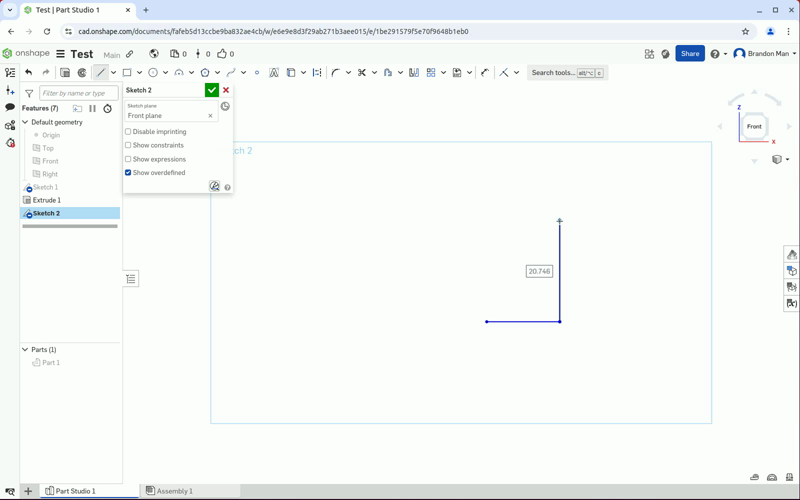
mouse_move(589, 220)
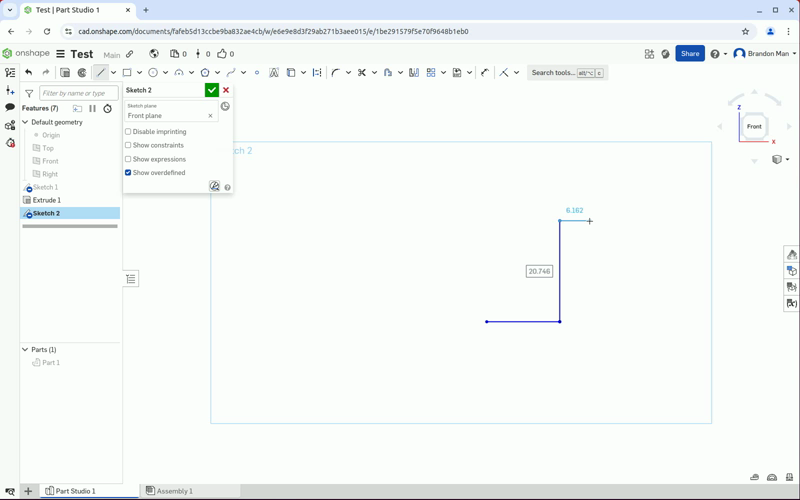
mouse_move(510, 220)
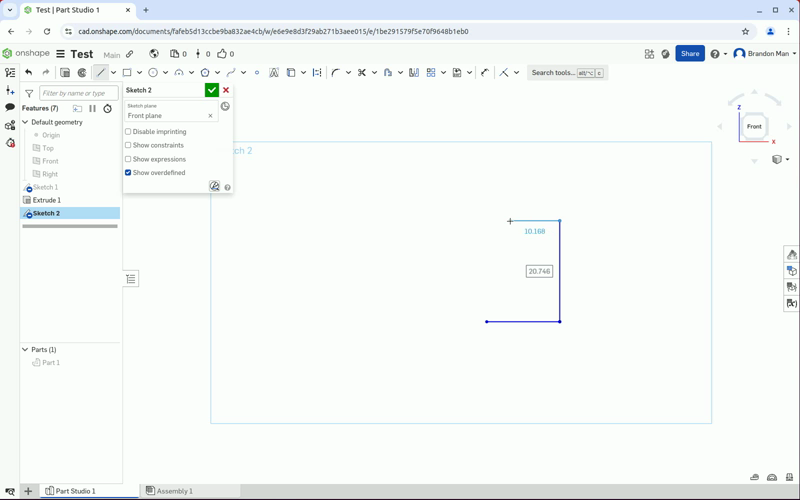
click(510, 220)
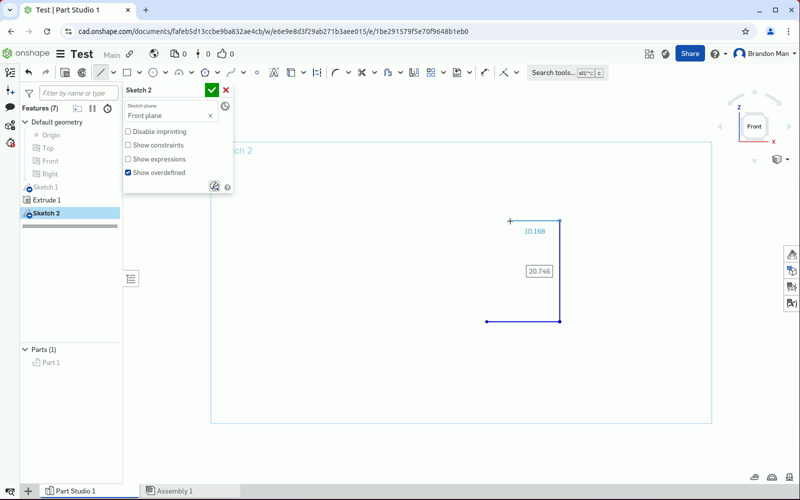
key_up(shift)
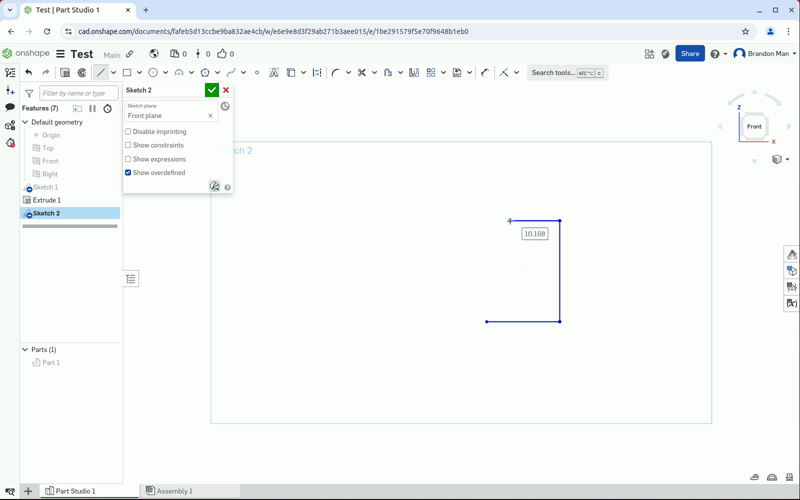
key_down(shift)
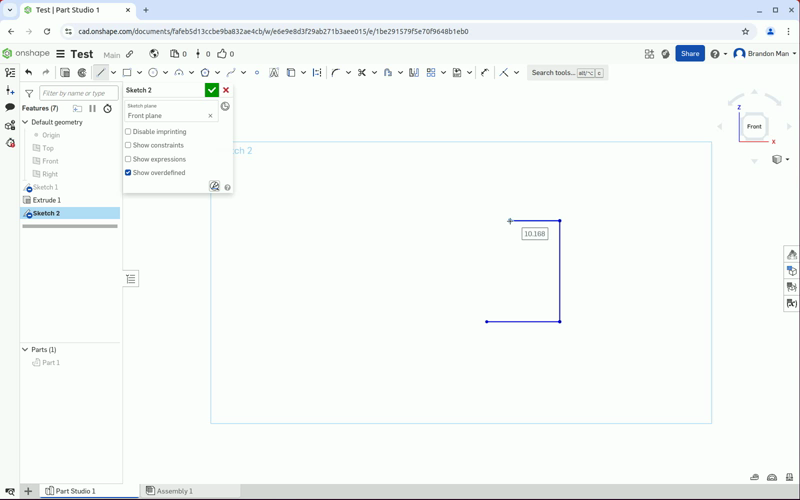
mouse_move(486, 321)
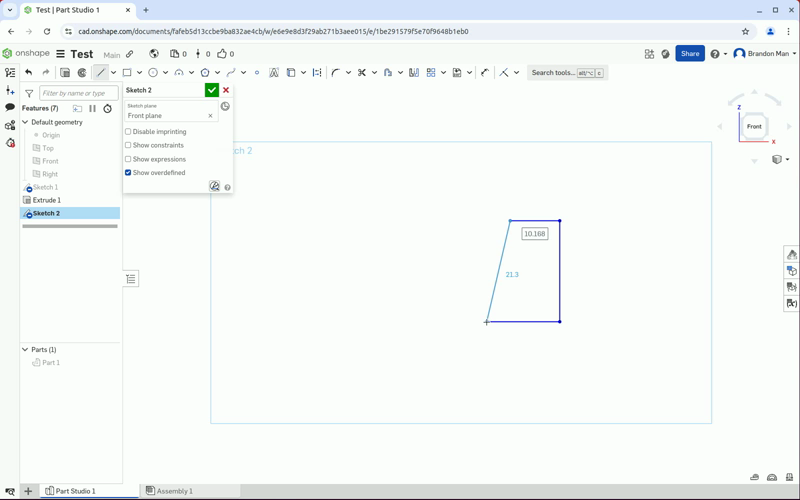
key_up(shift)
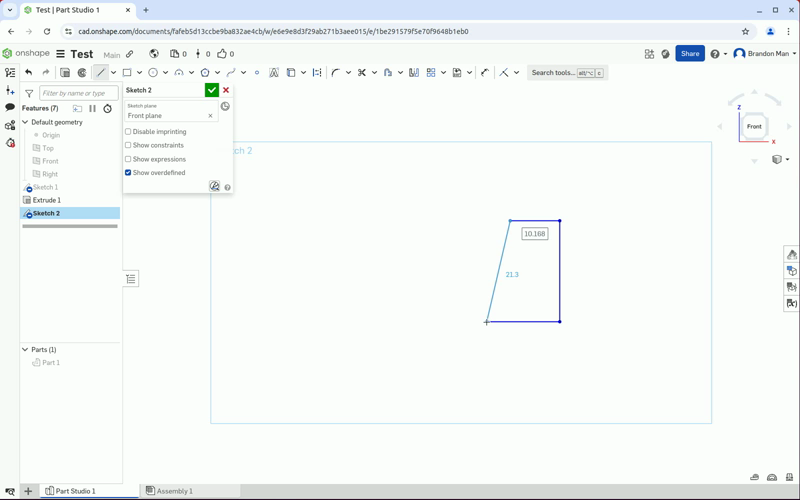
click(486, 321)
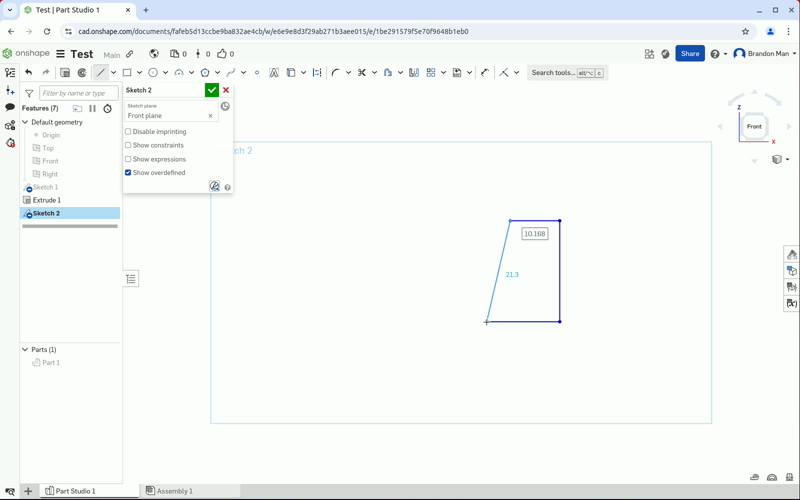
key(esc)
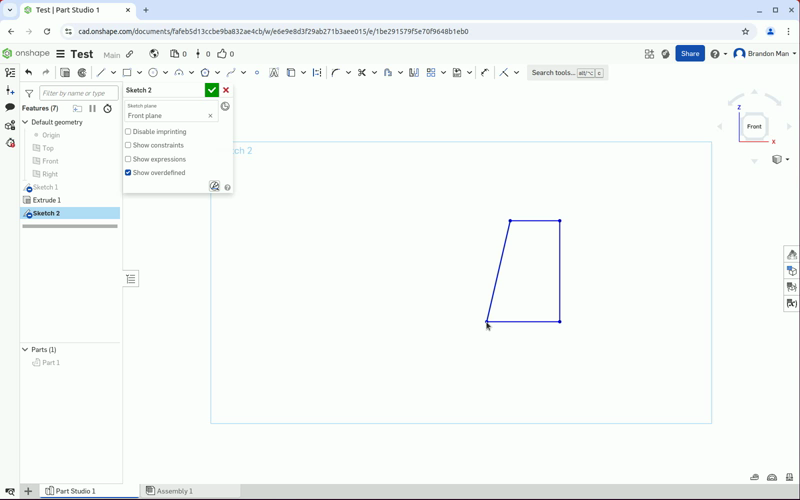
mouse_move(552, 308)
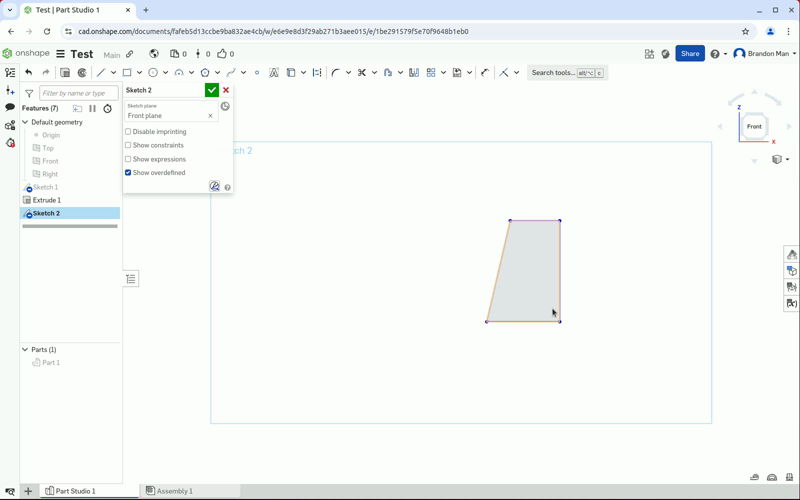
click(552, 308)
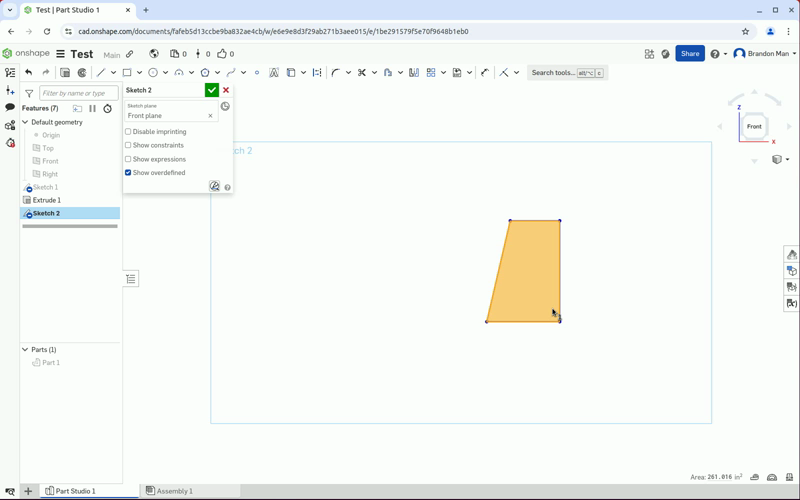
mouse_move(73, 352)
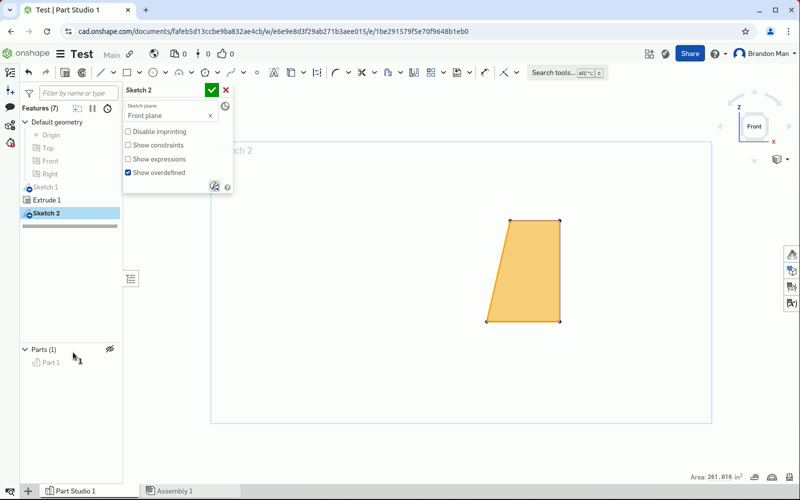
key(shift+y)
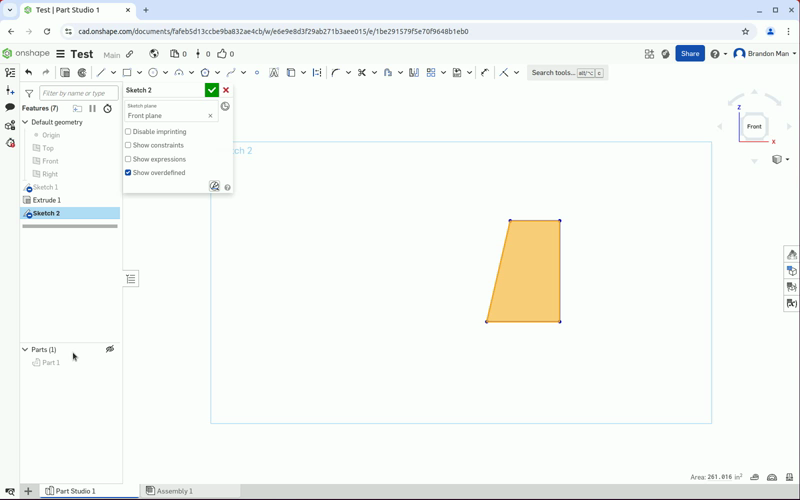
key(shift+e)
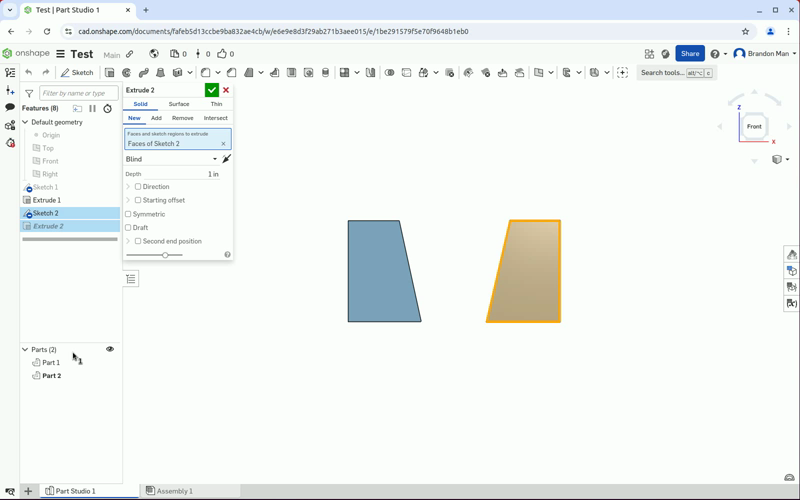
mouse_move(143, 106)
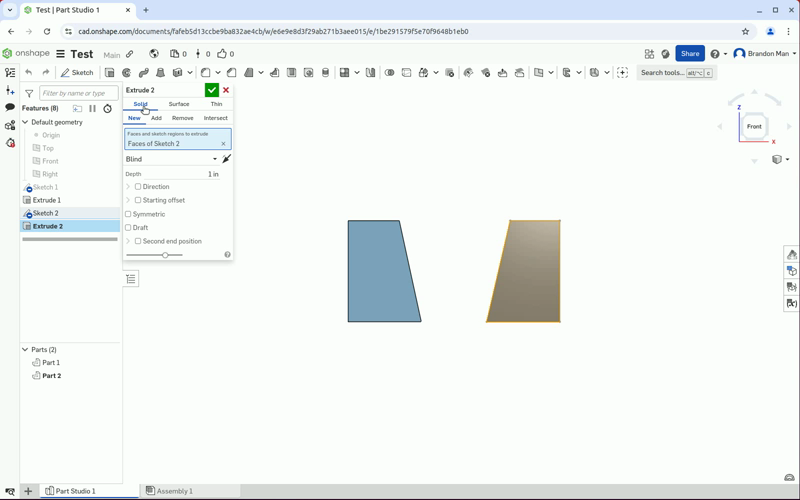
click(143, 106)
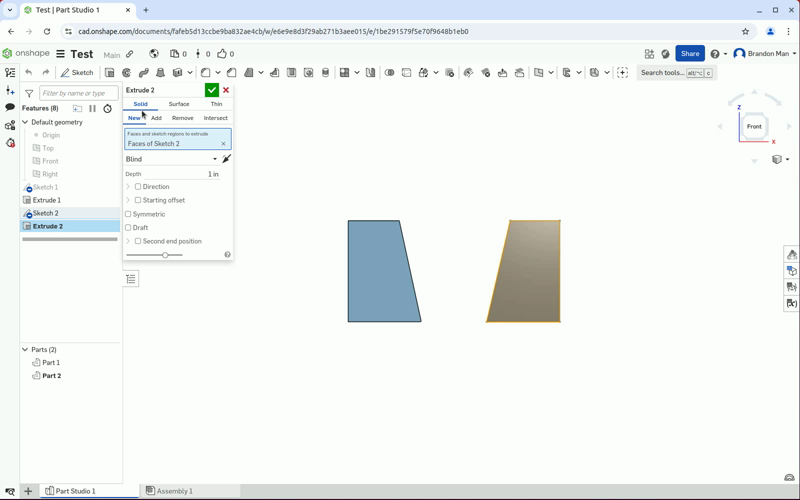
mouse_move(137, 120)
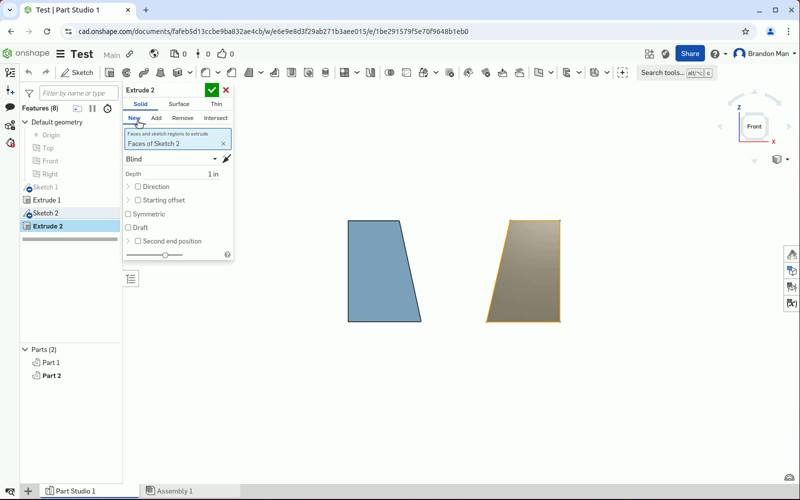
click(137, 120)
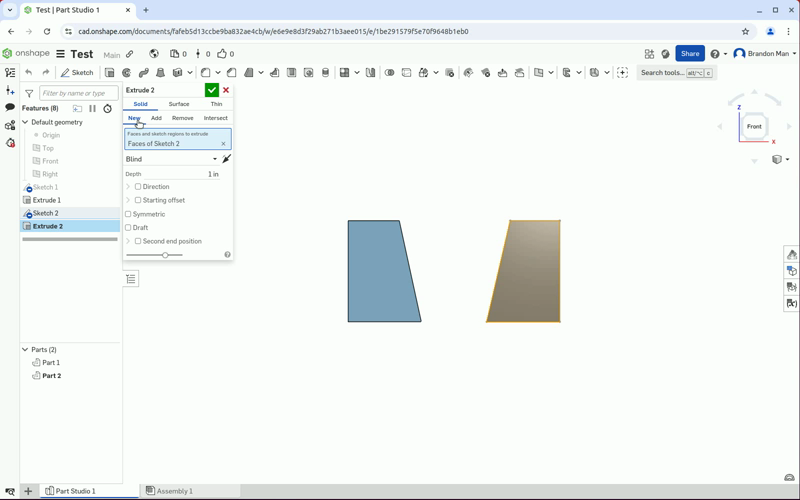
key(tab, 4)
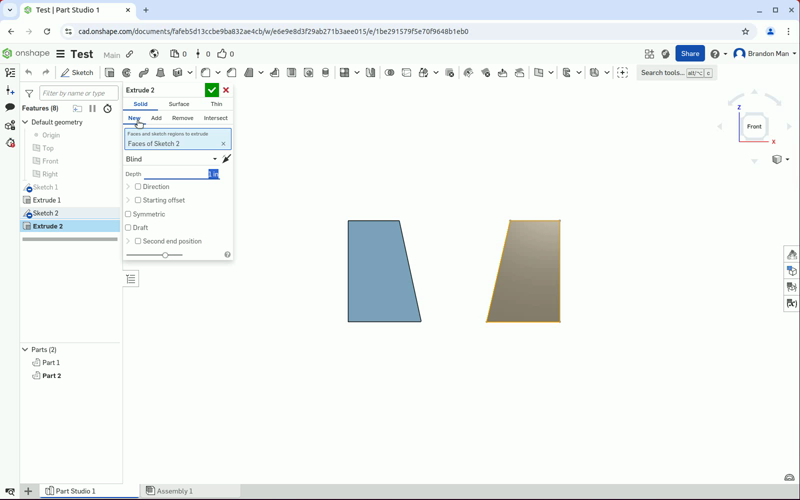
text(11.313)
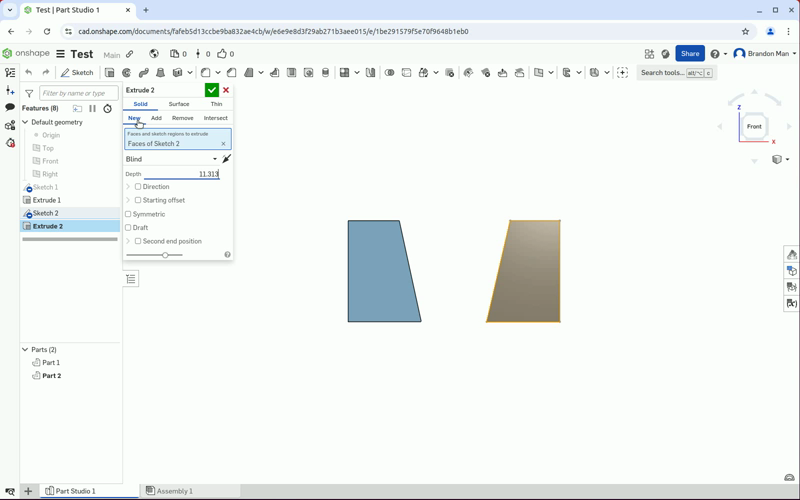
key(enter)
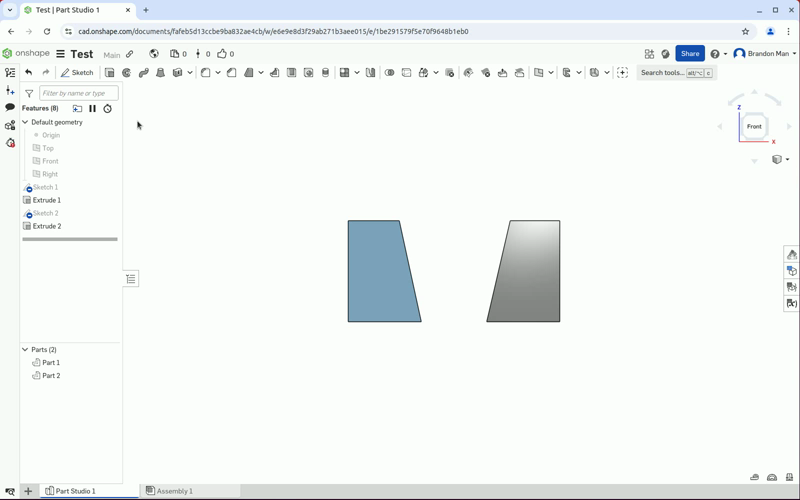
key(shift+h)
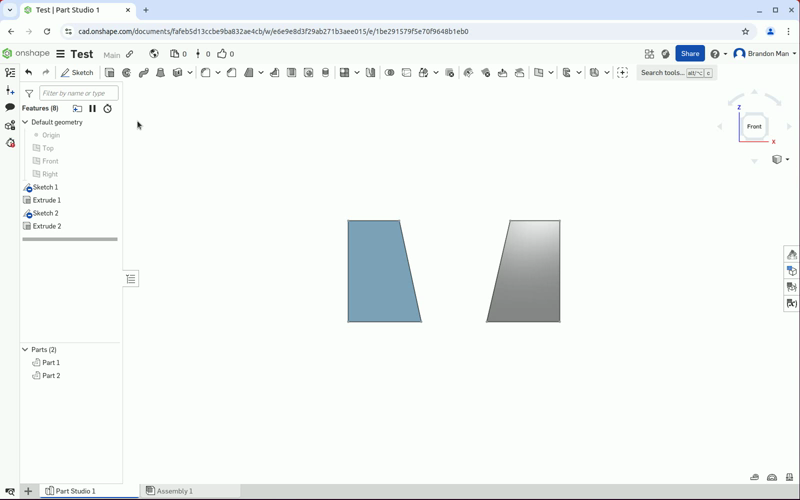
key(shift+h)
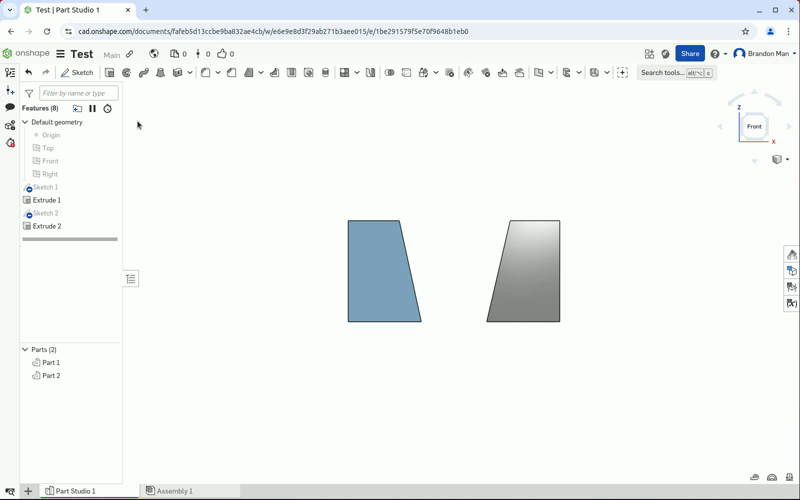
mouse_move(73, 189)
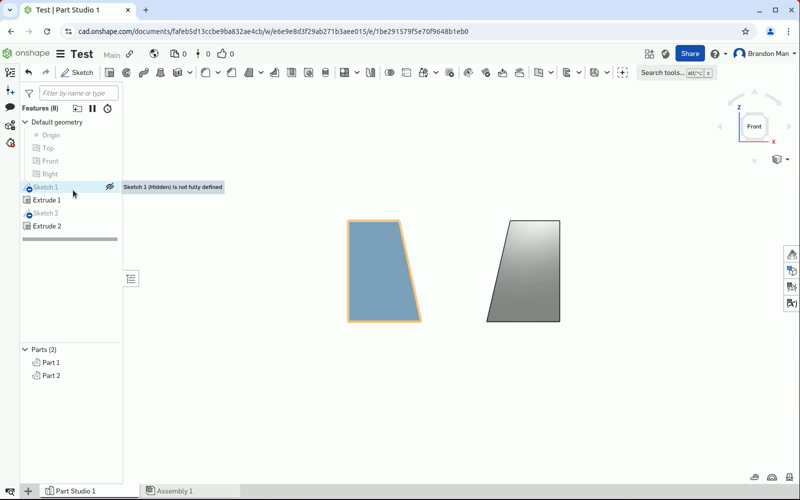
click(73, 189)
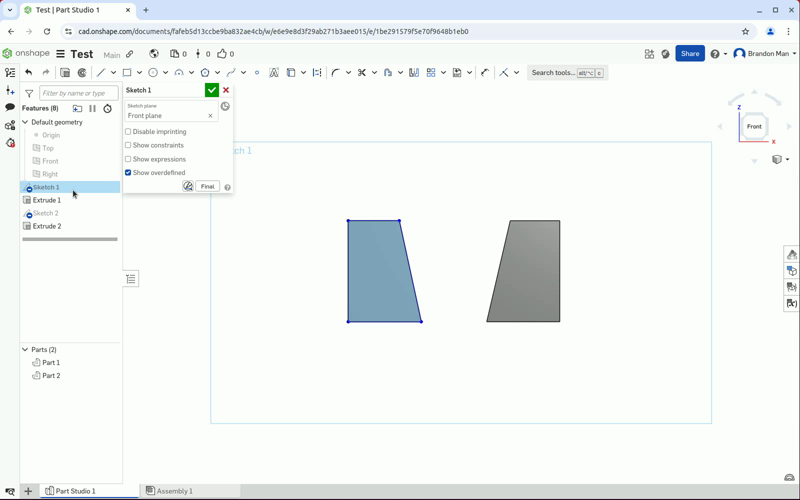
mouse_move(229, 92)
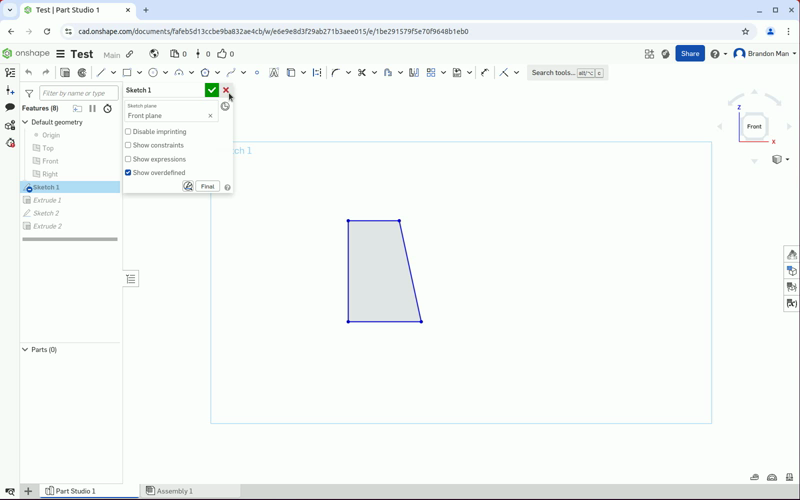
click(229, 92)
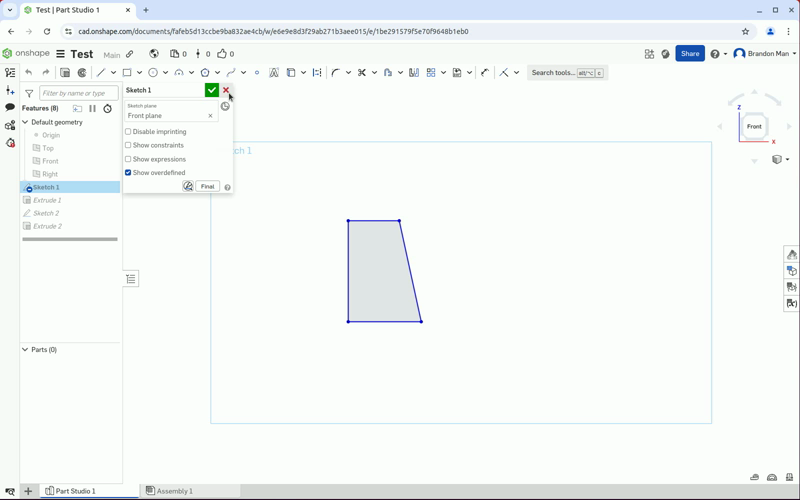
key(shift+s)
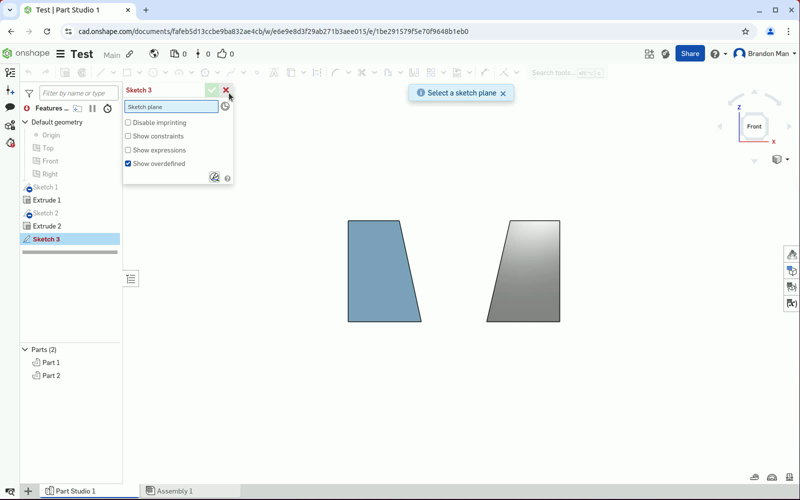
mouse_move(73, 163)
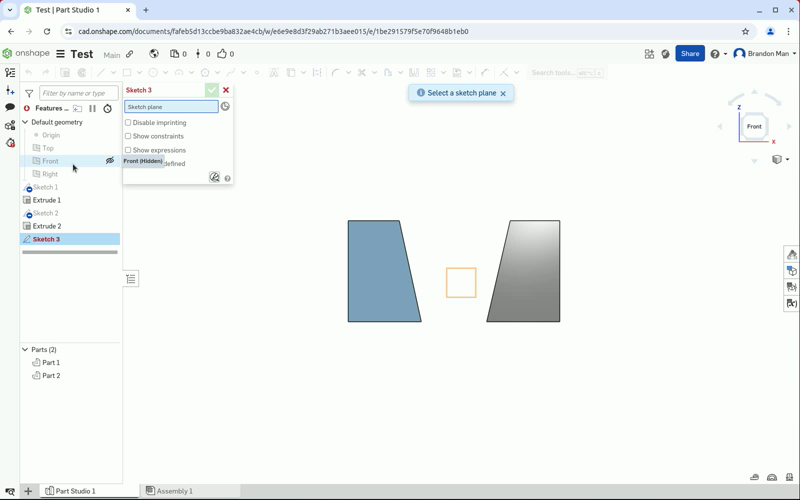
click(73, 163)
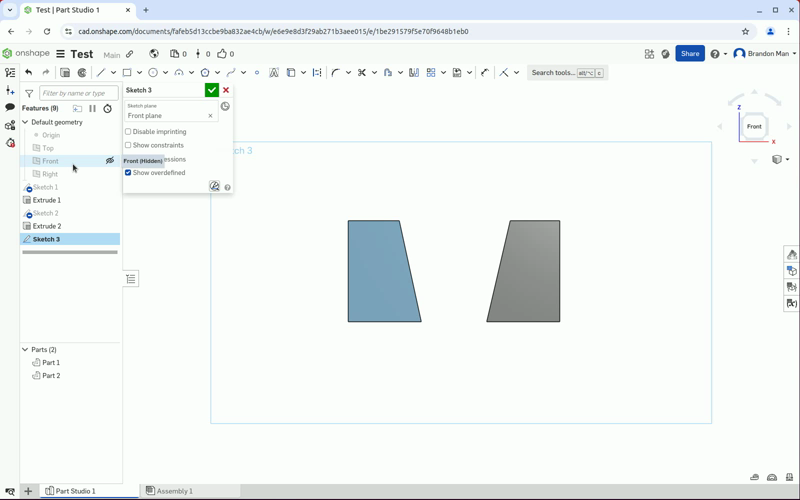
mouse_move(73, 352)
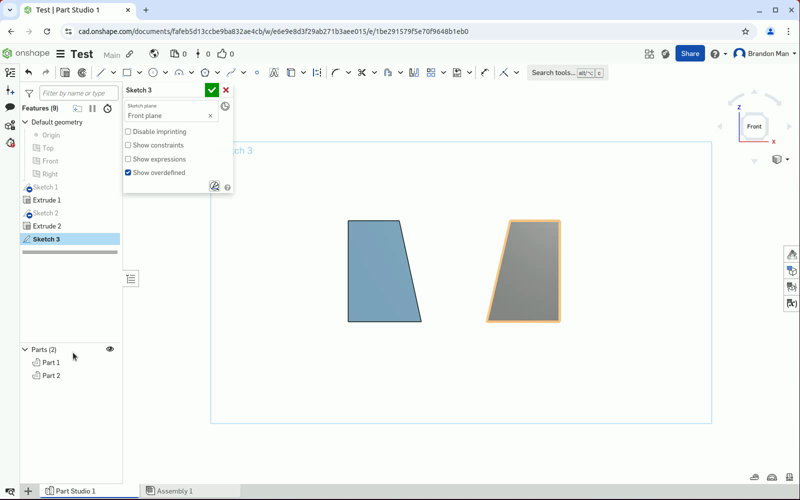
key(y)
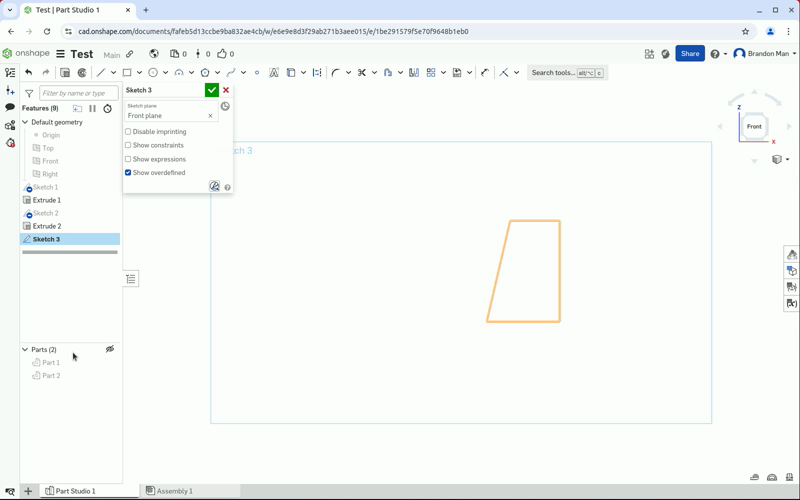
key(l)
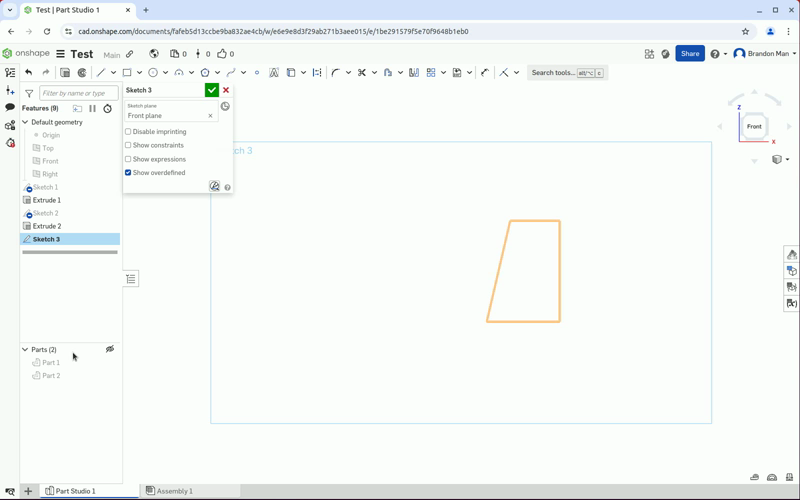
key_down(shift)
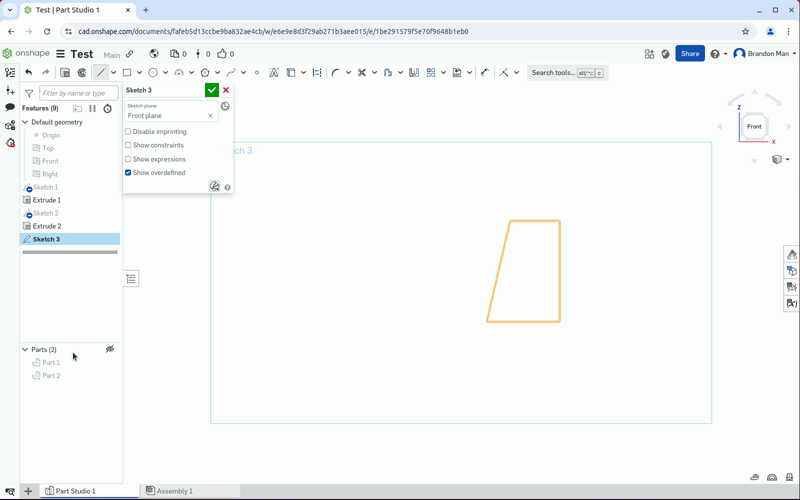
mouse_move(398, 220)
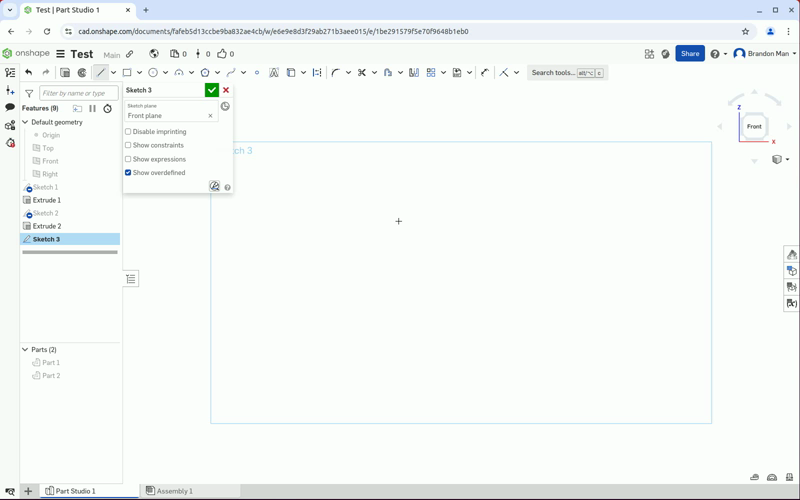
click(398, 220)
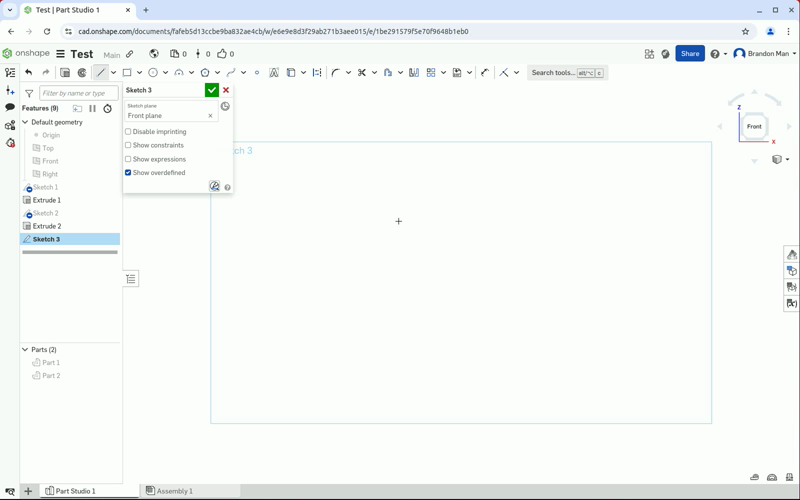
key_up(shift)
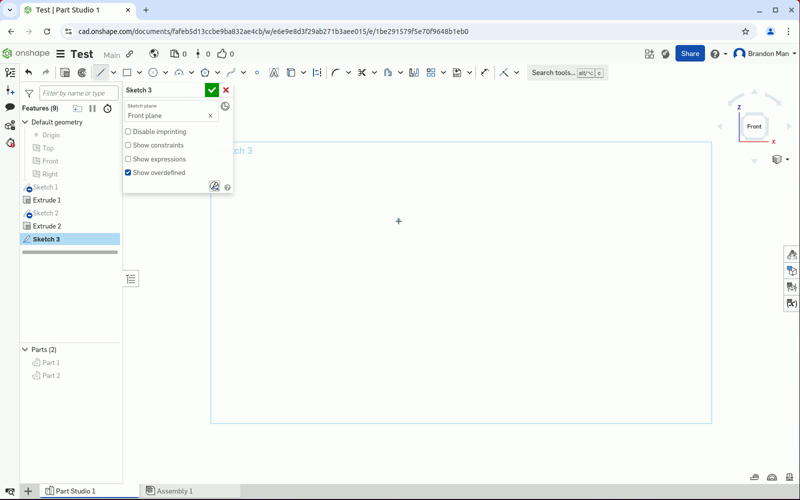
key_down(shift)
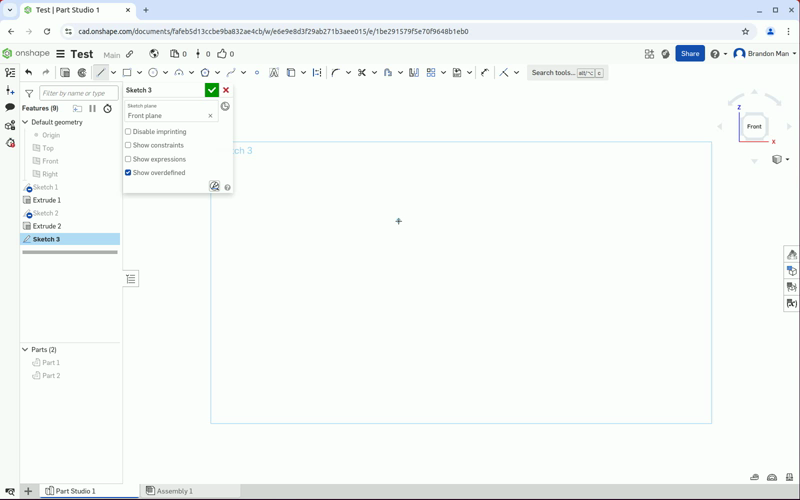
mouse_move(421, 321)
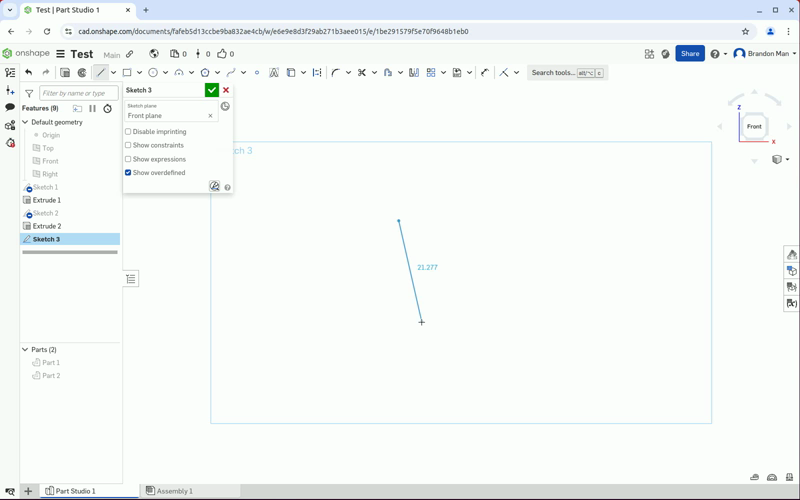
click(421, 321)
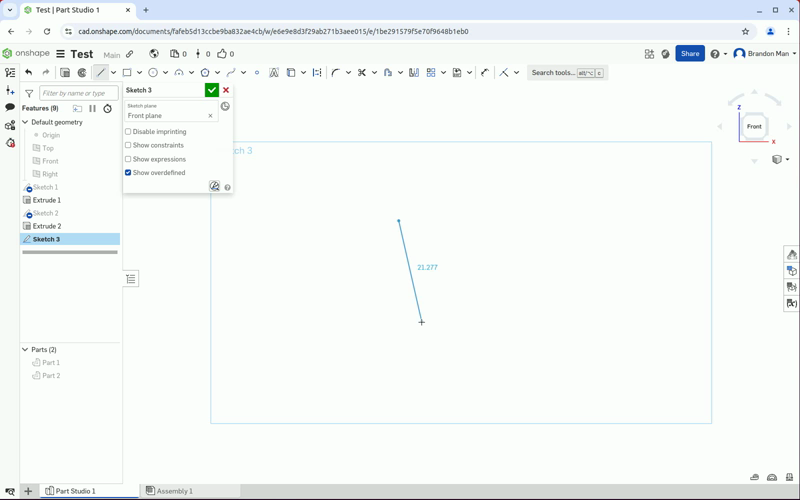
key_up(shift)
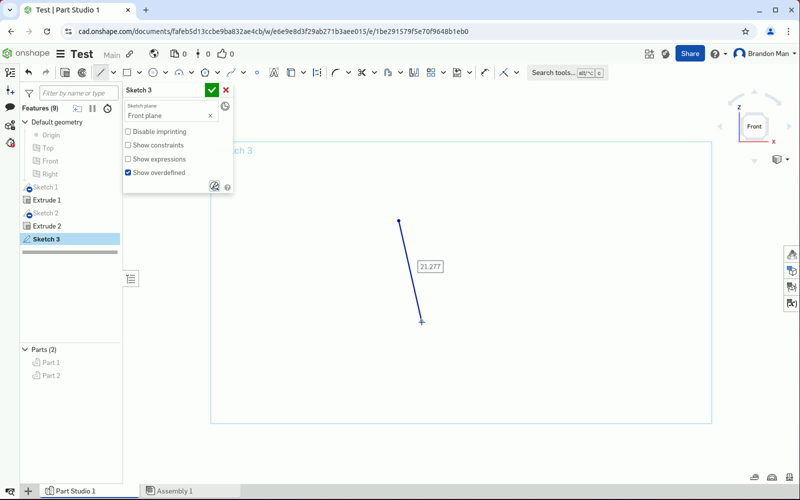
key_down(shift)
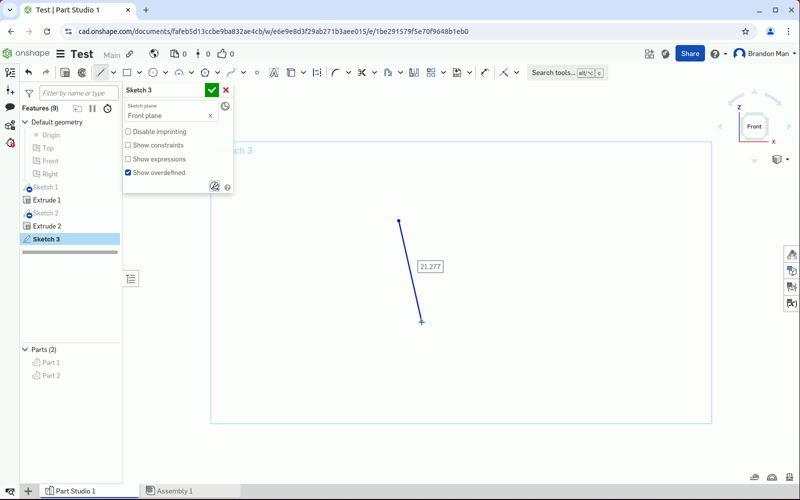
mouse_move(485, 321)
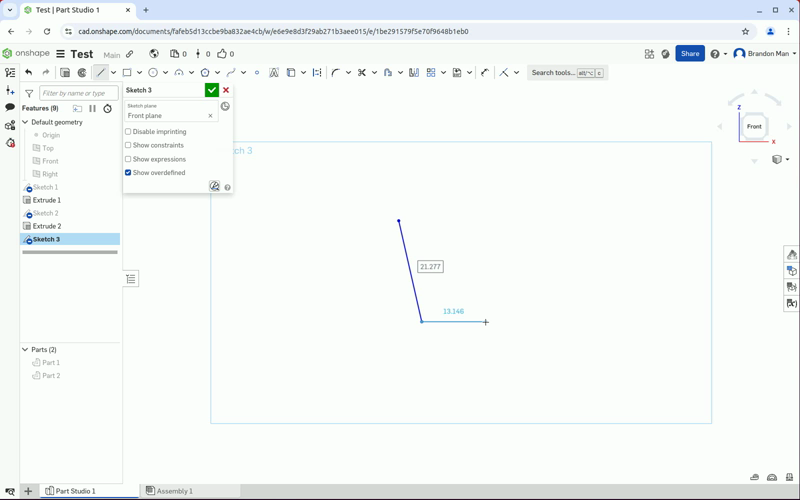
click(485, 321)
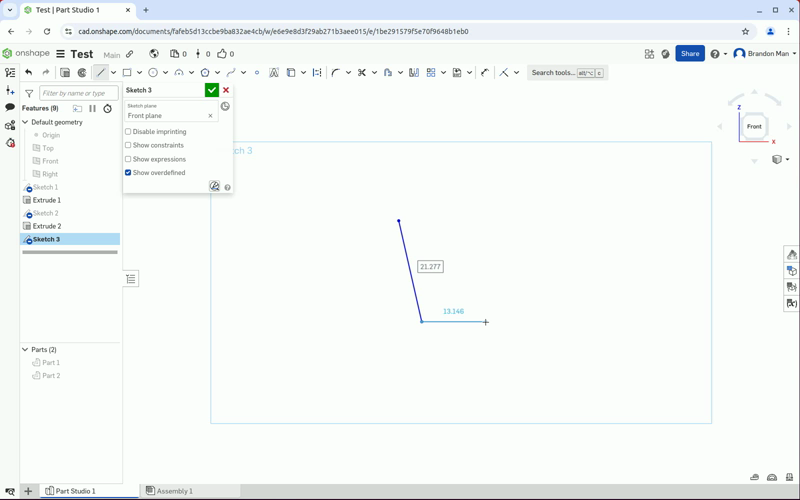
key_up(shift)
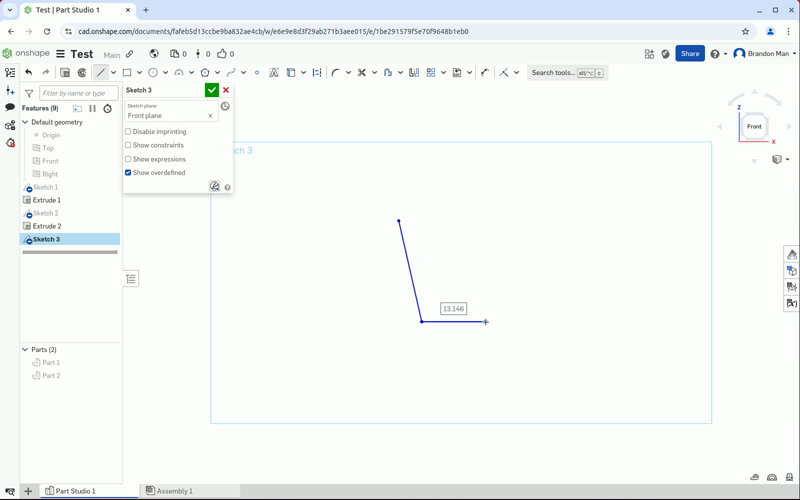
key_down(shift)
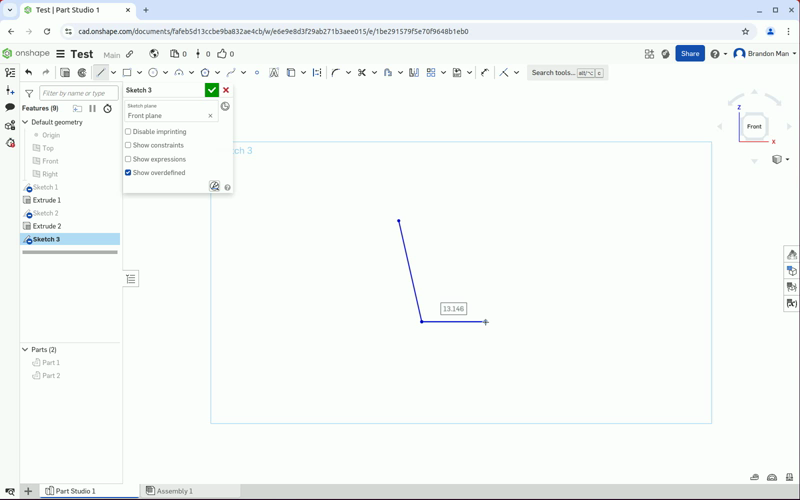
mouse_move(508, 220)
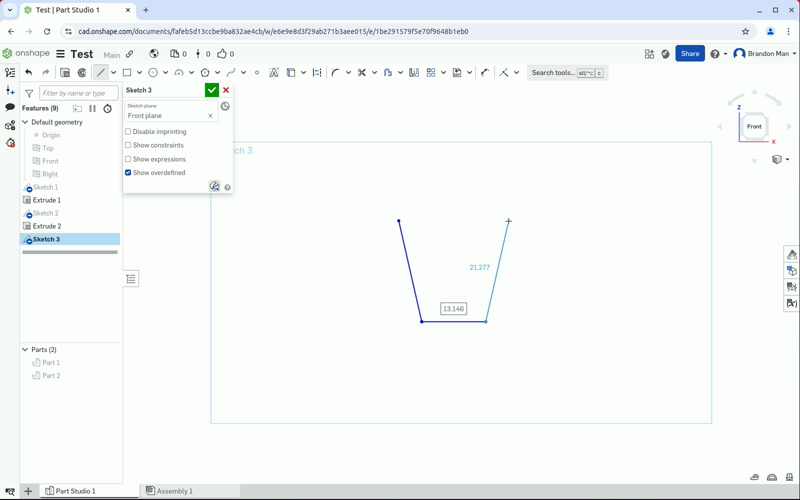
click(508, 220)
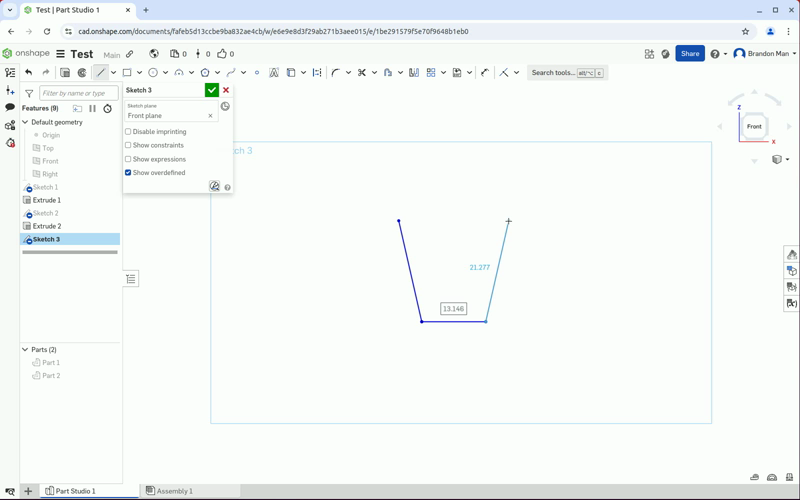
key_up(shift)
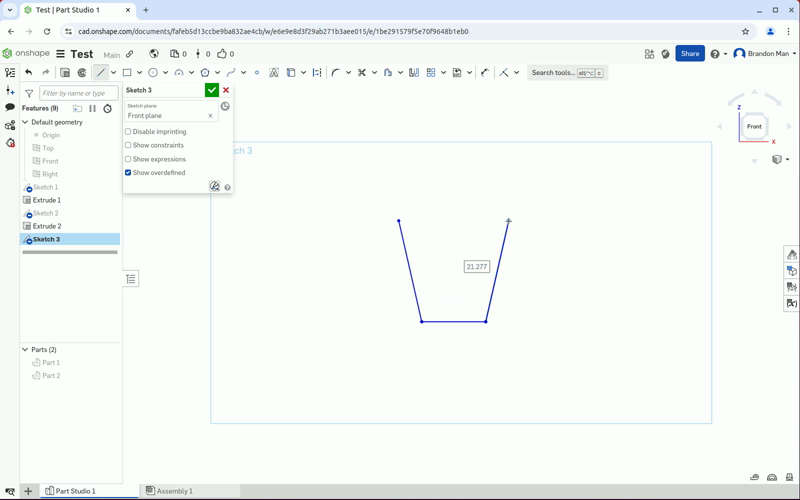
key_down(shift)
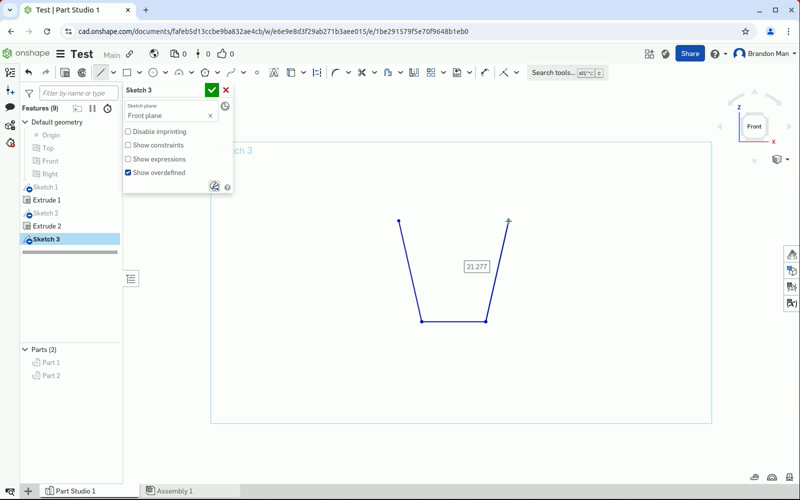
mouse_move(398, 220)
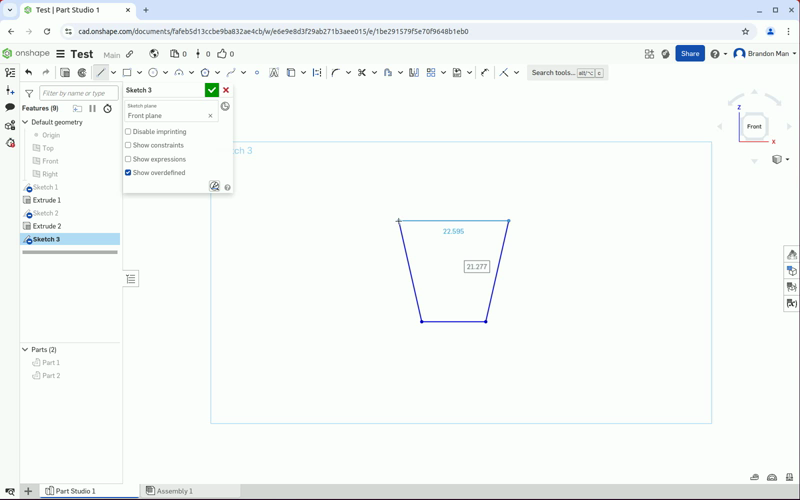
key_up(shift)
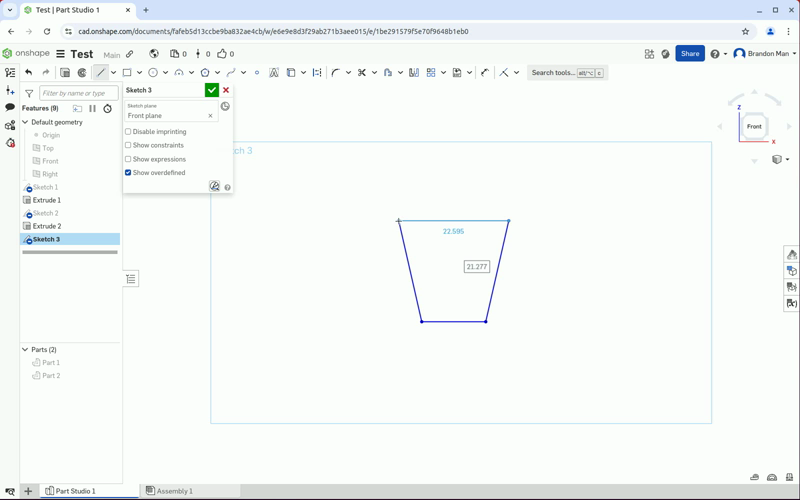
click(398, 220)
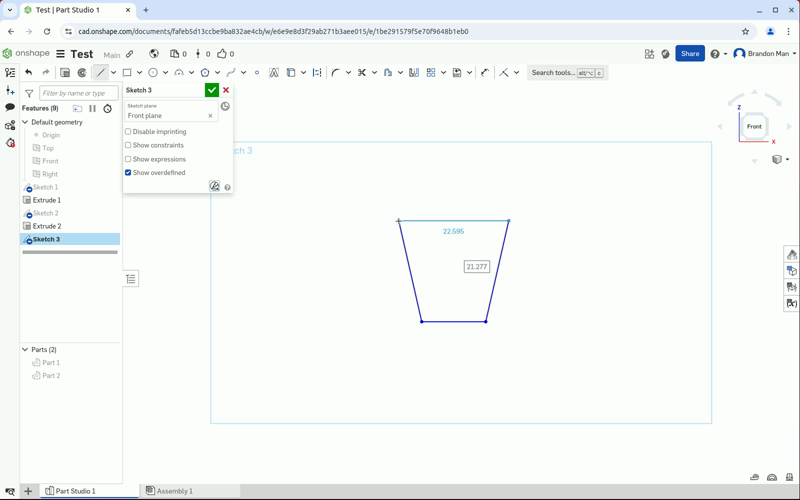
key(esc)
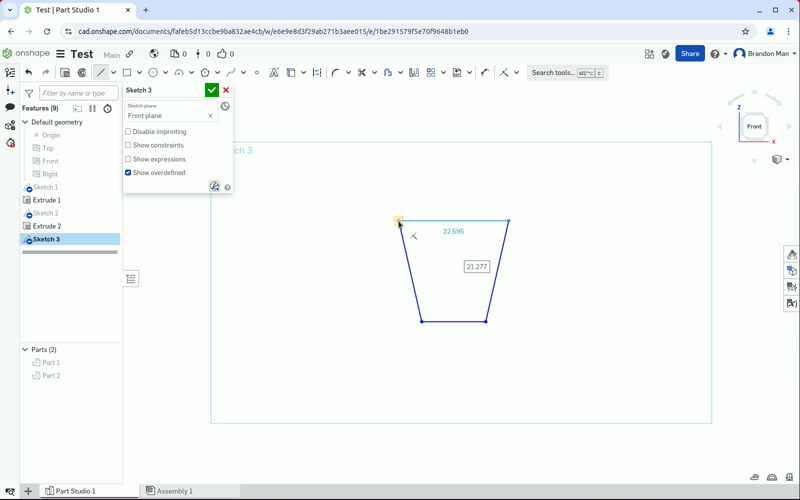
mouse_move(451, 311)
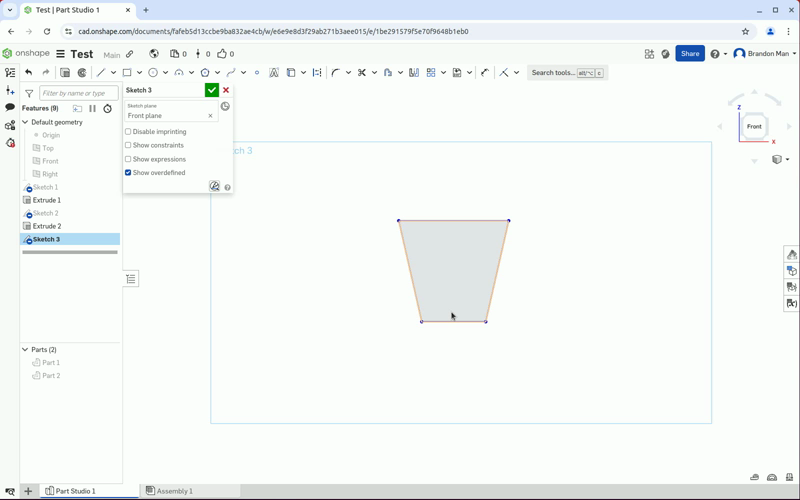
click(451, 311)
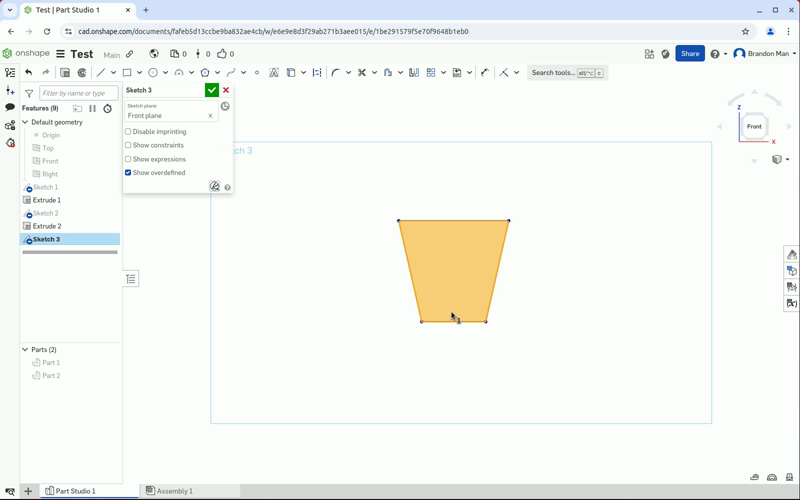
mouse_move(73, 352)
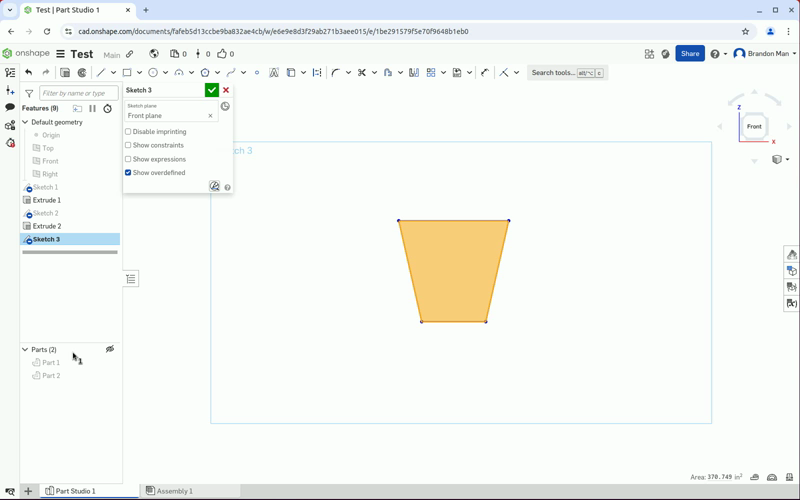
key(shift+y)
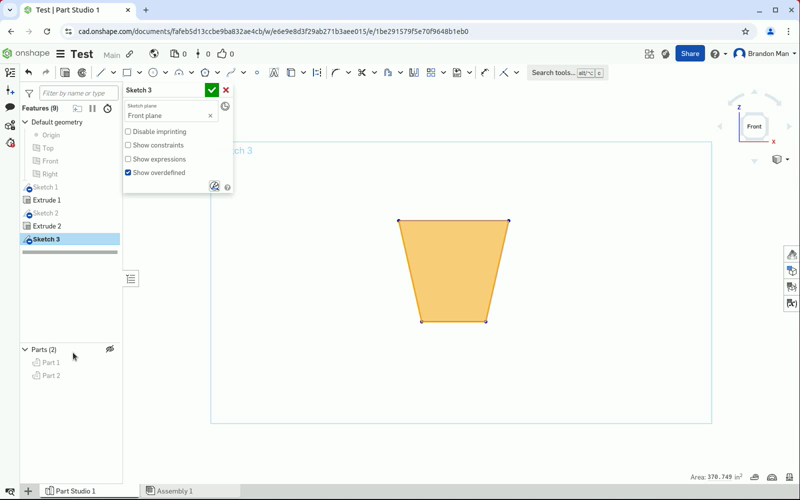
key(shift+e)
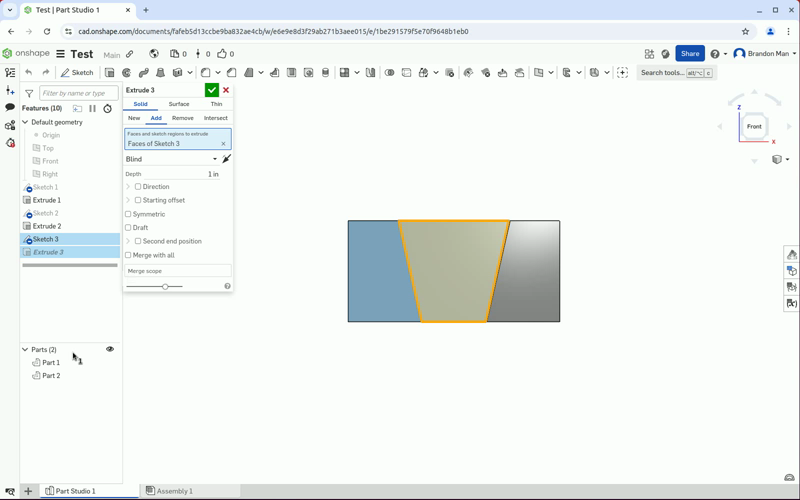
mouse_move(143, 106)
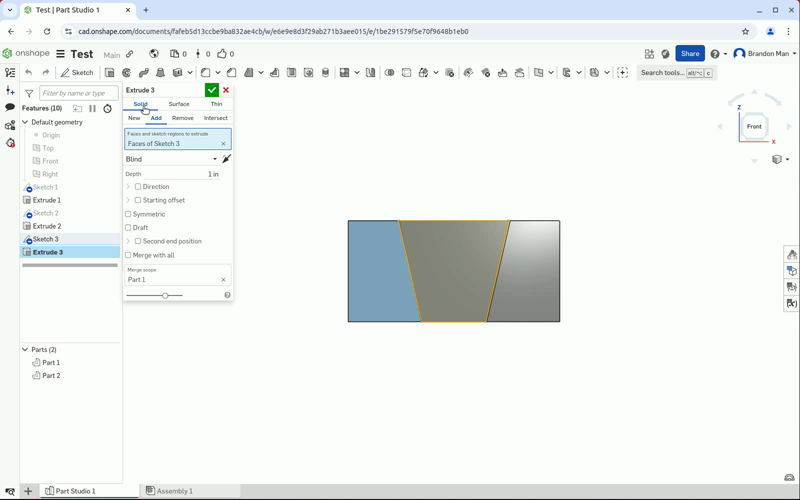
click(143, 106)
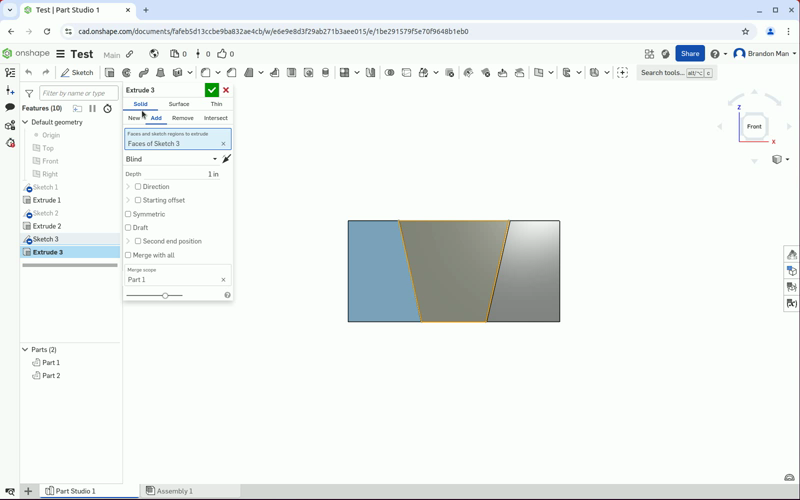
mouse_move(137, 120)
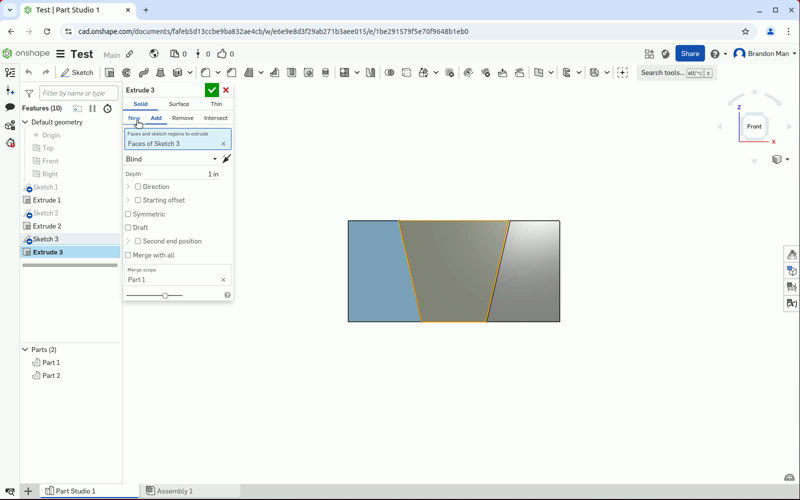
click(137, 120)
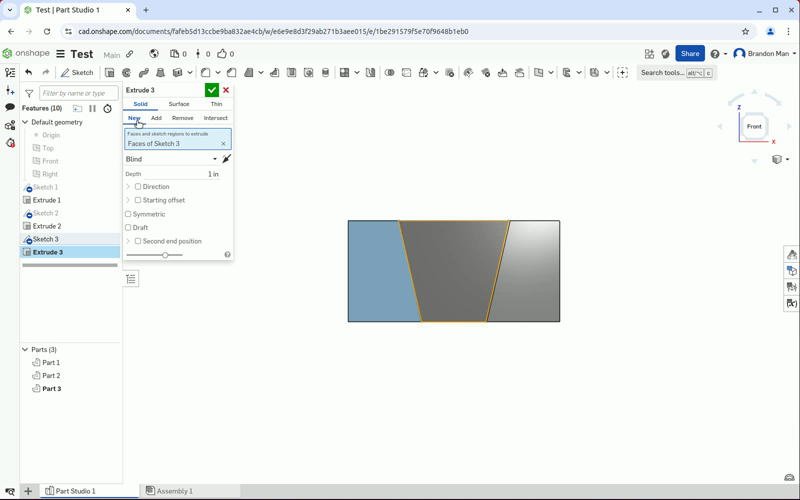
key(tab, 4)
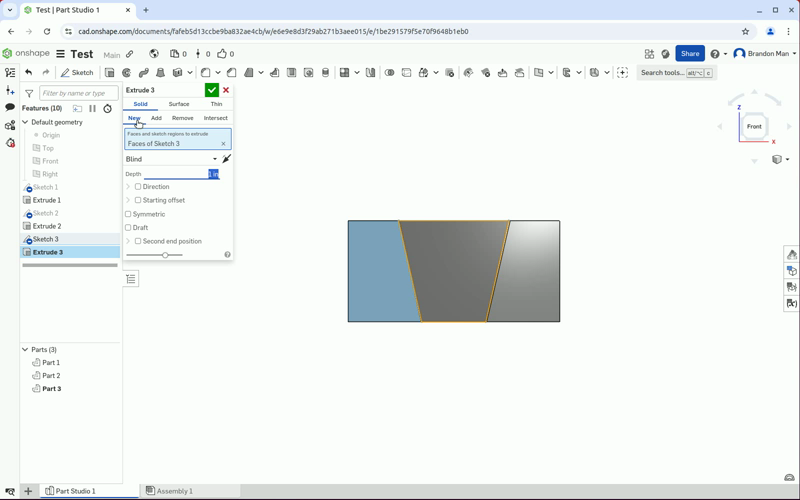
text(5.777)
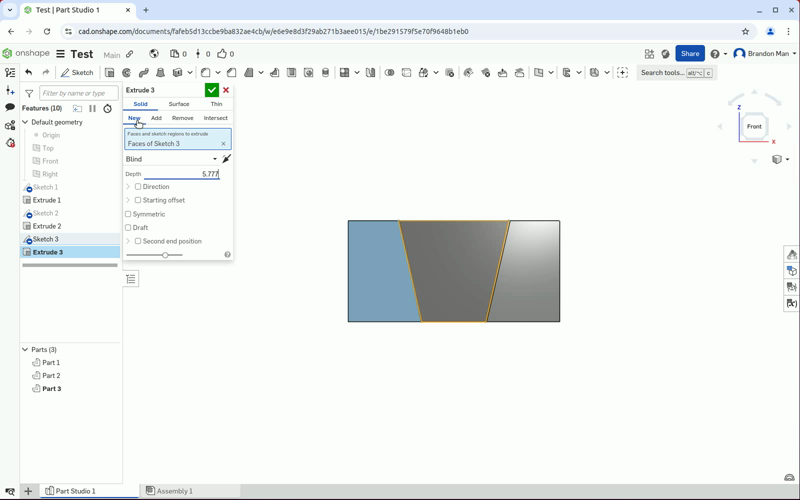
key(enter)
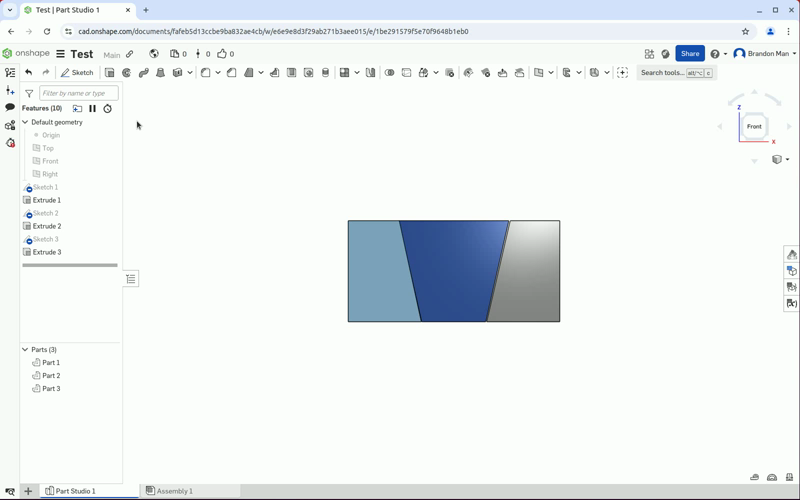
key(shift+h)
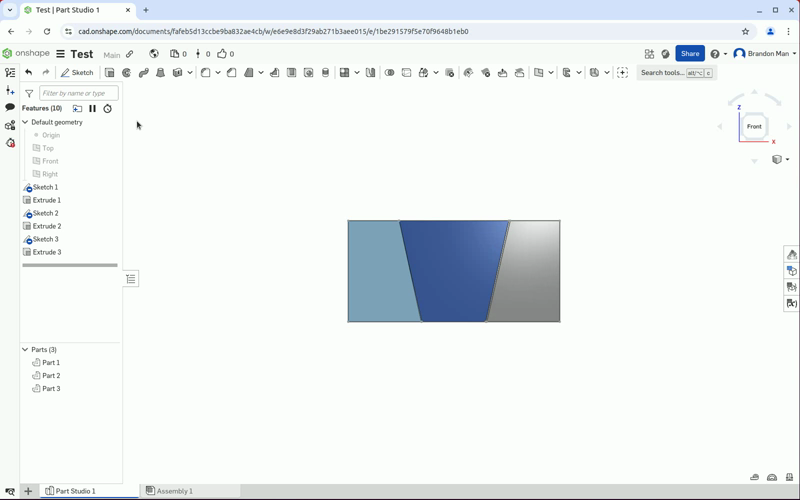
key(shift+h)
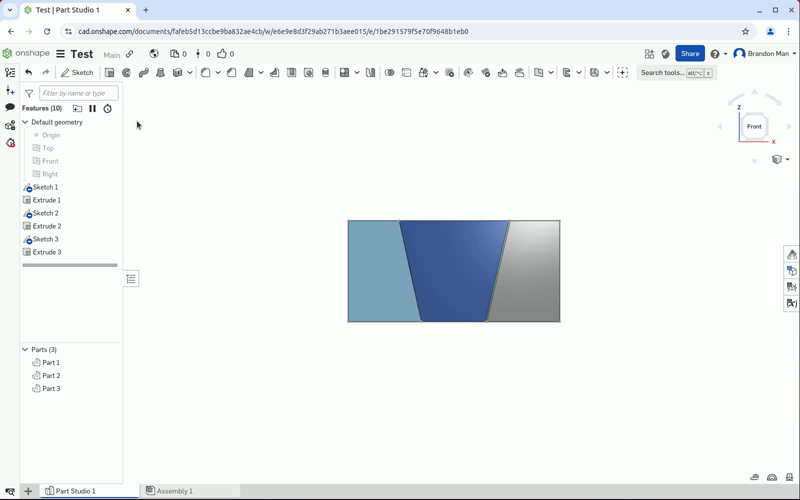
key(shift+7)
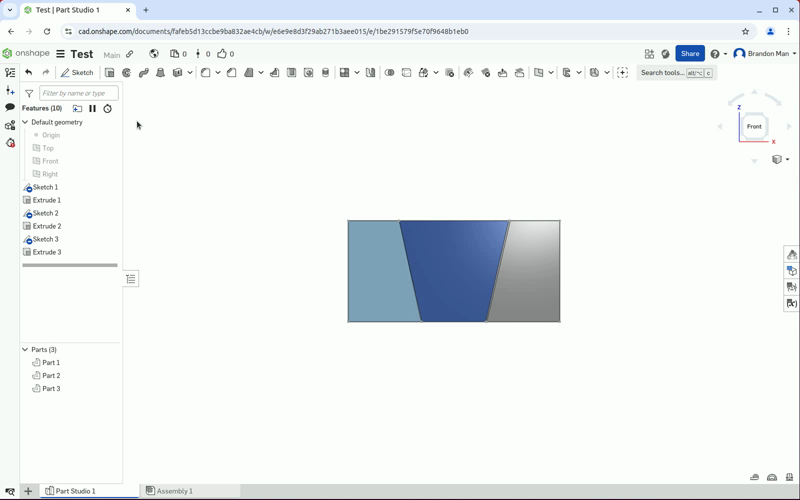
key(left, 2)
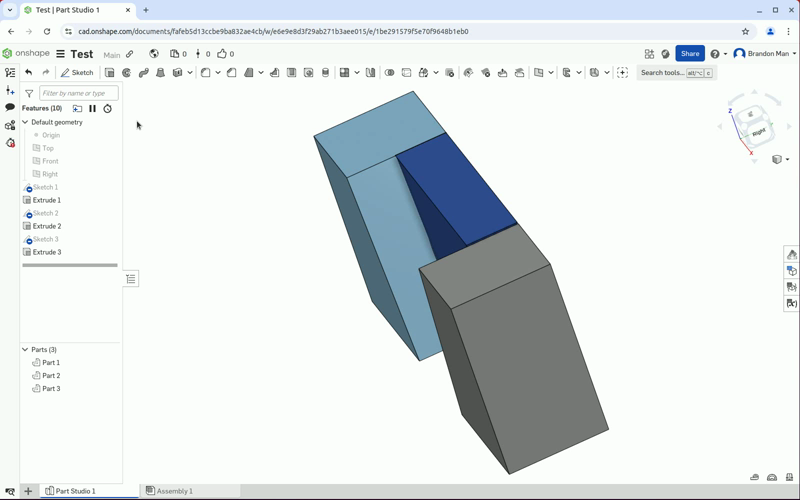
key(down, 2)
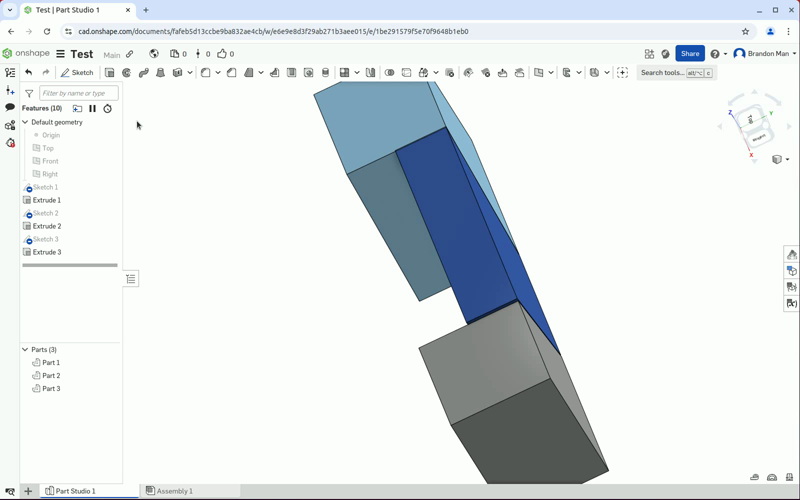
key(up, 2)
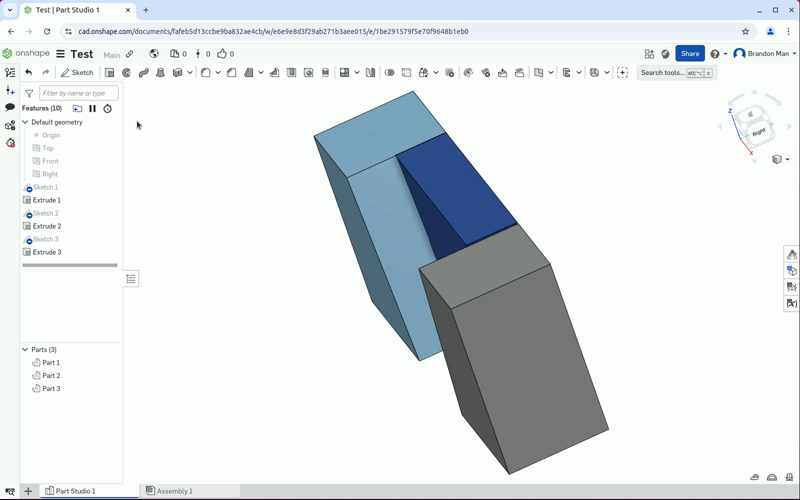
key(right, 2)
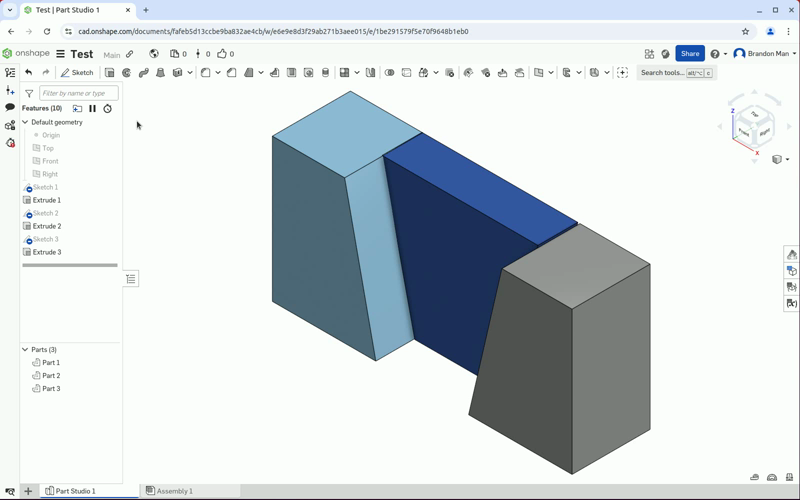
mouse_move(73, 189)
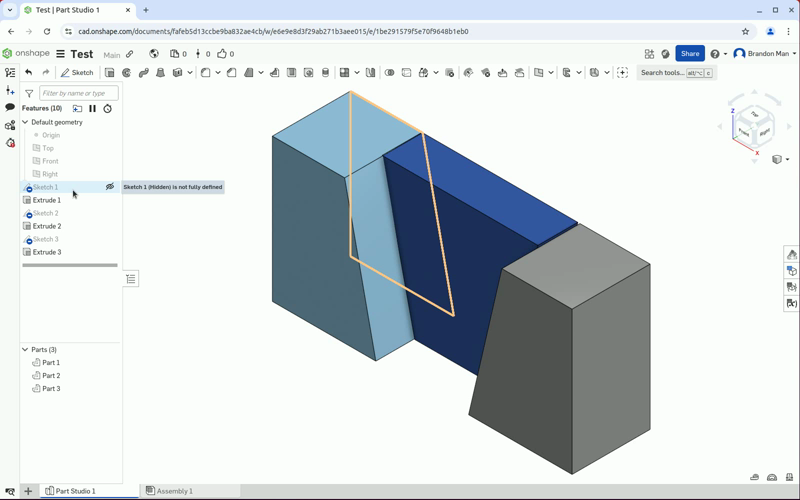
click(73, 189)